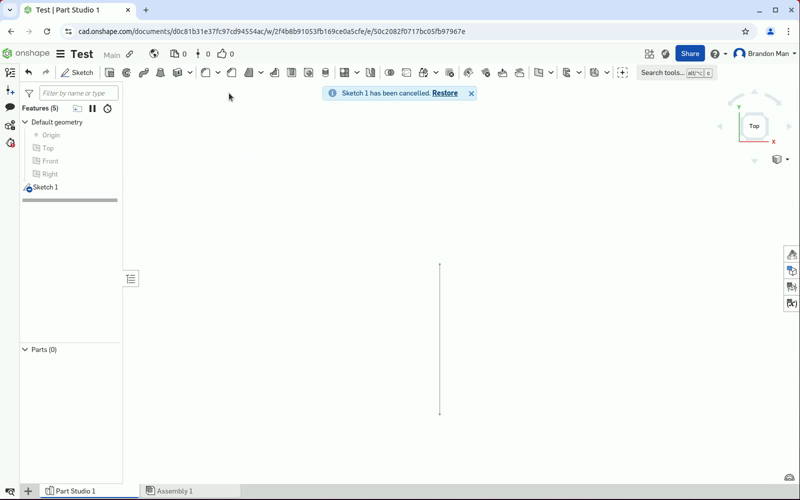
key(shift+h)
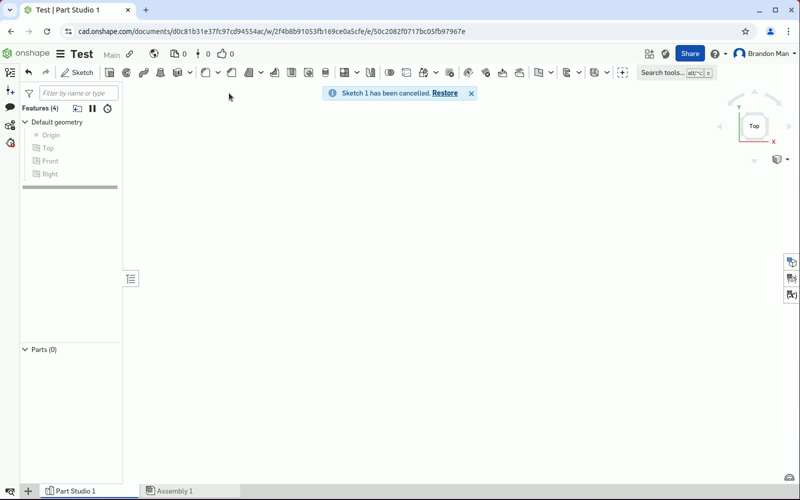
mouse_move(73, 352)
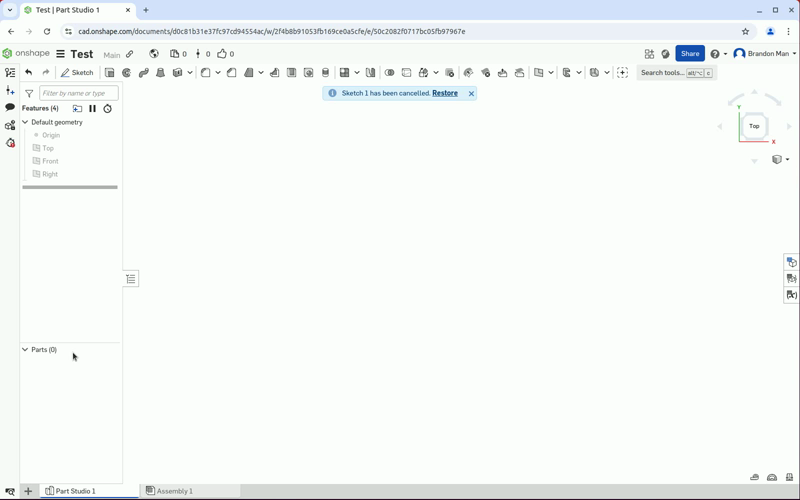
key(y)
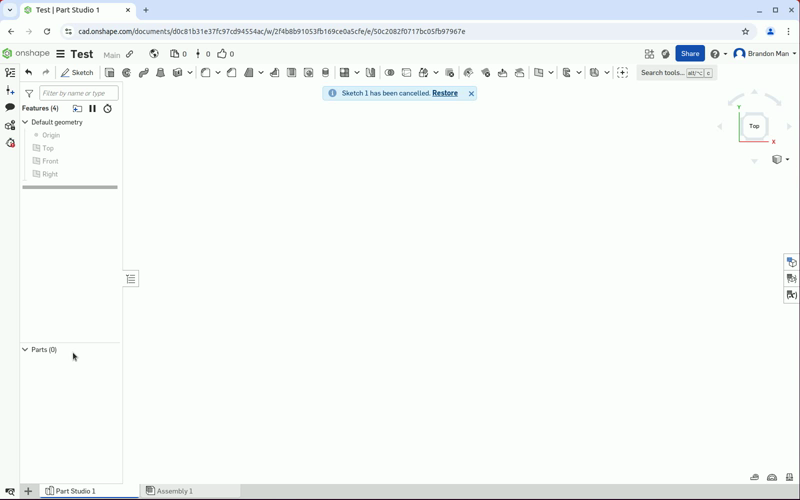
key(shift+p)
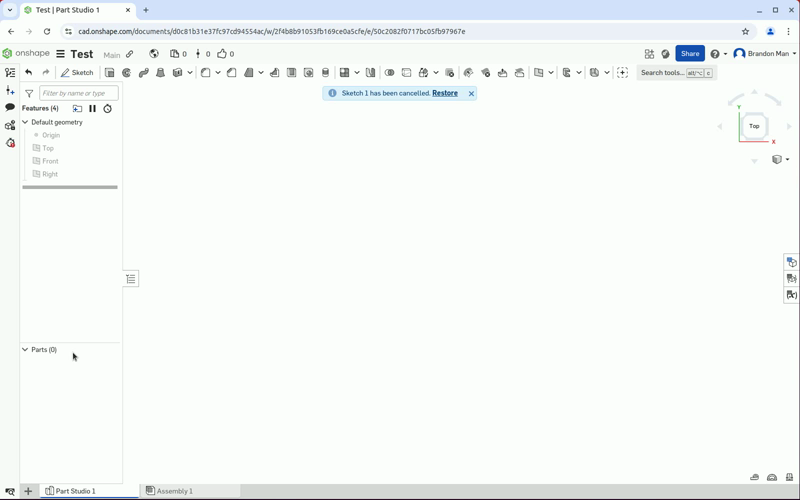
key(space)
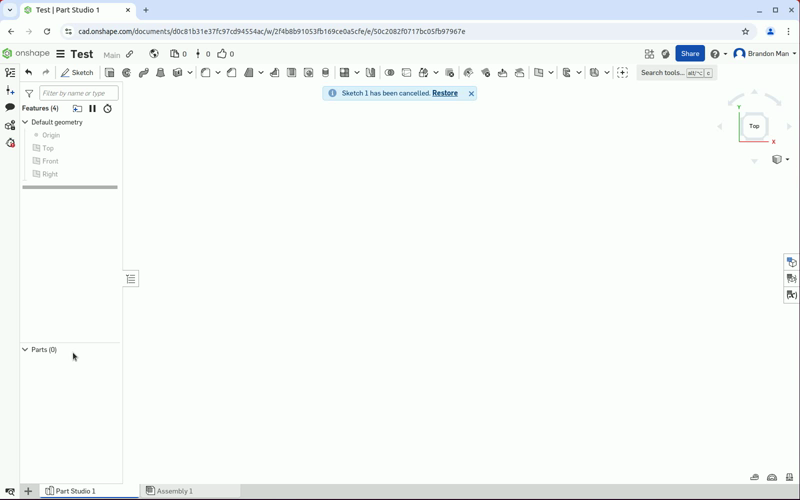
key_down(shift)
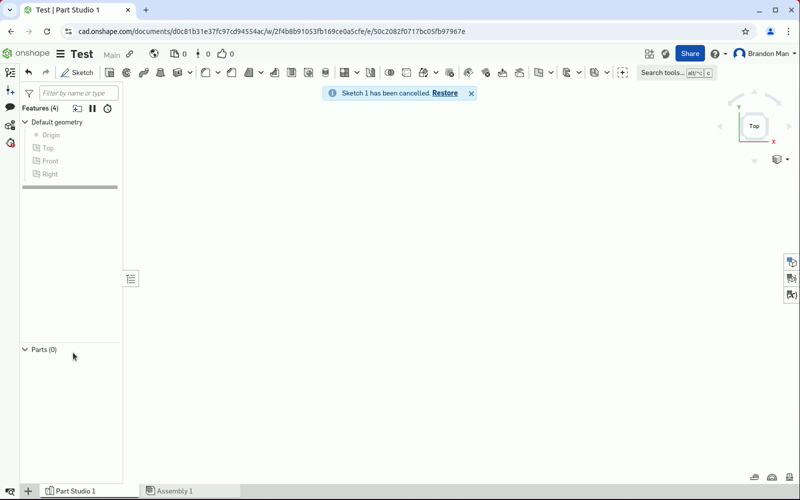
key(up)
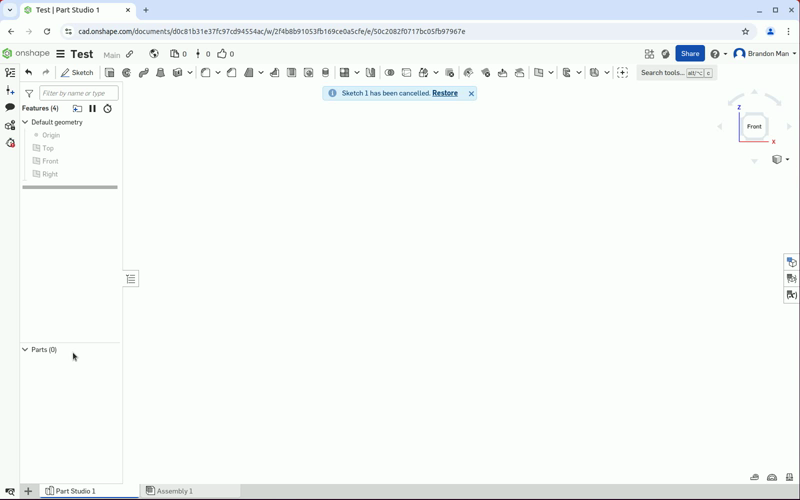
key_up(shift)
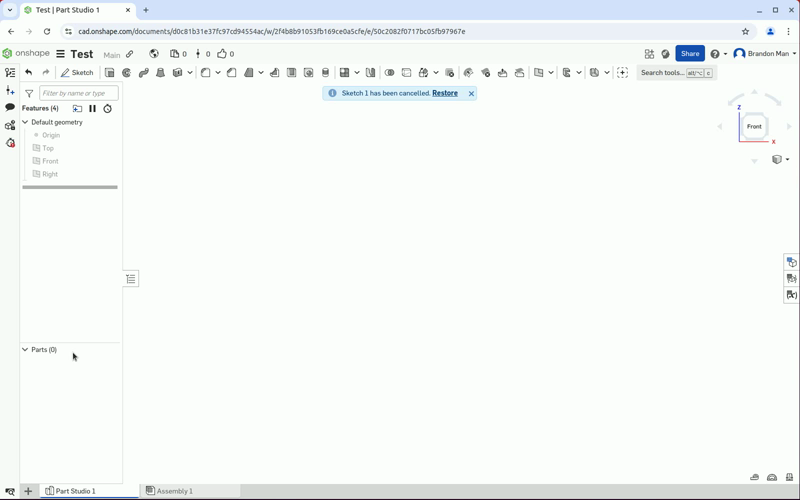
mouse_move(73, 352)
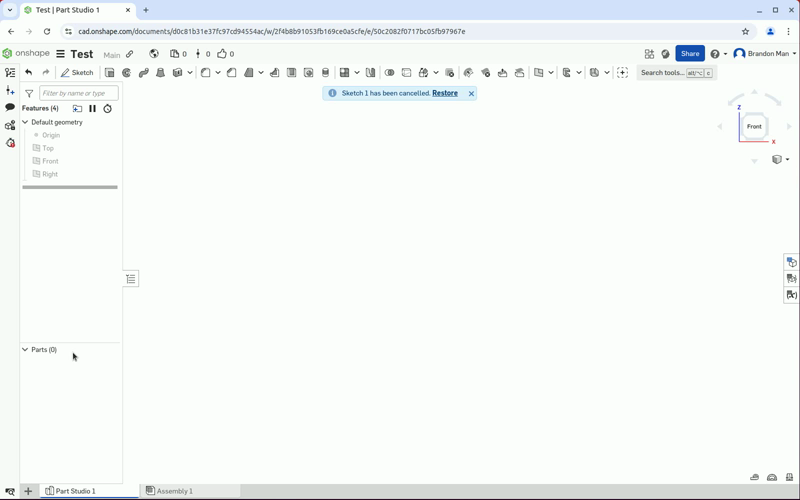
key(shift+y)
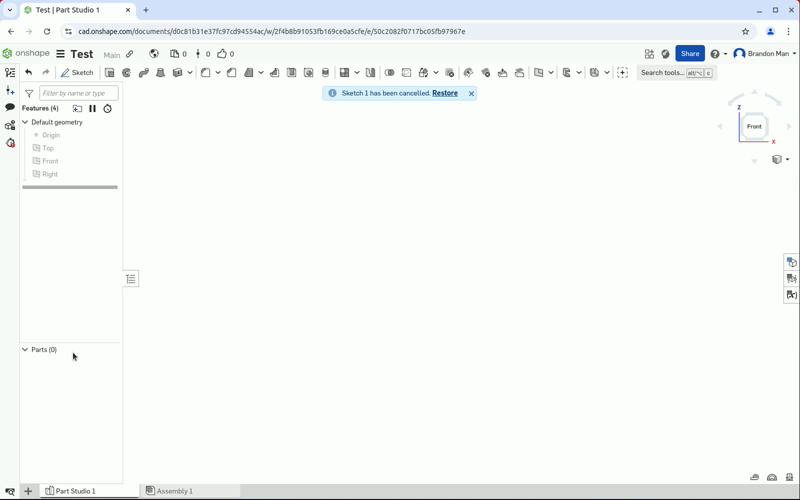
key(shift+s)
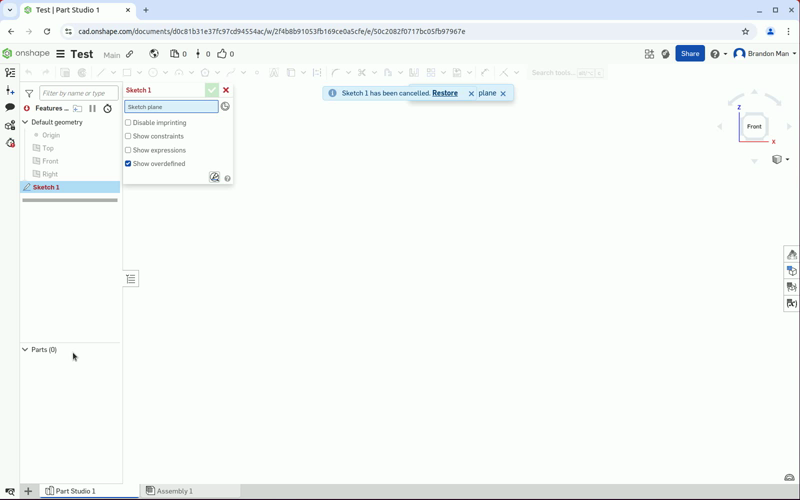
mouse_move(73, 163)
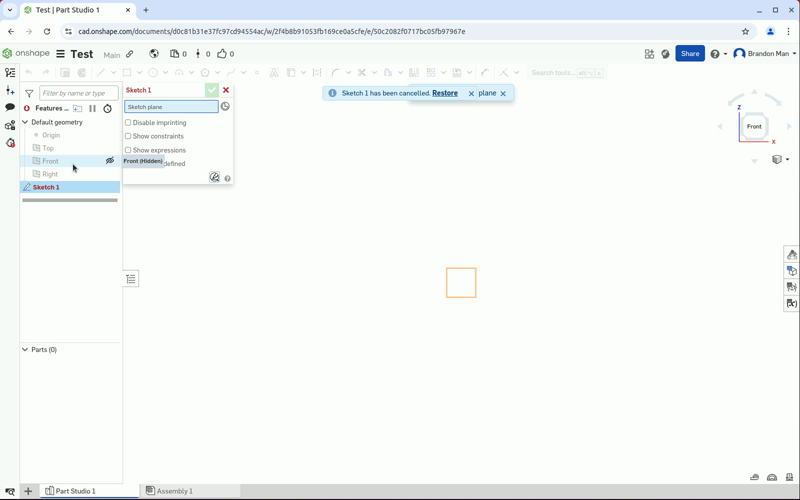
click(73, 163)
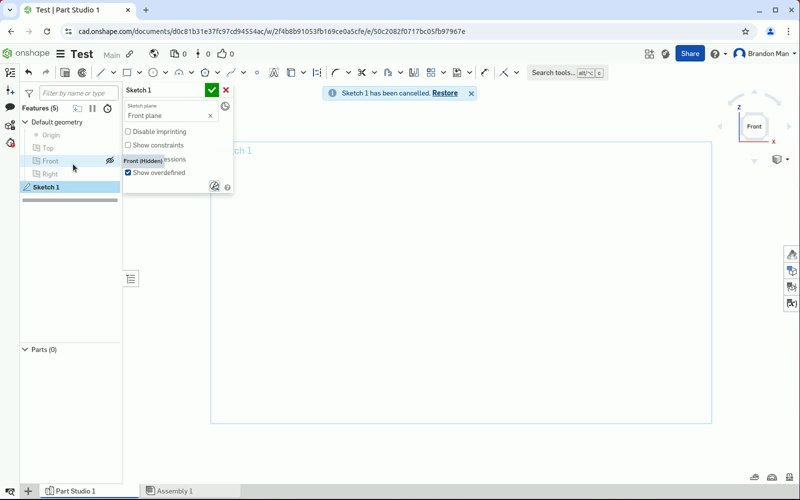
mouse_move(73, 352)
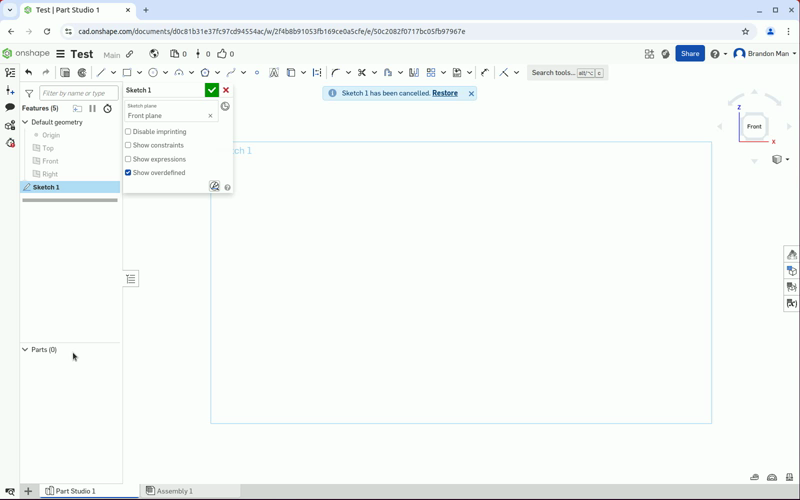
key(y)
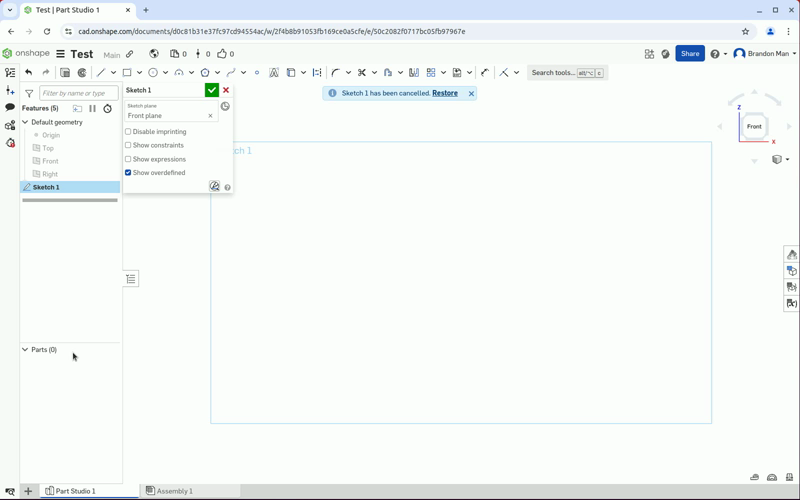
key(l)
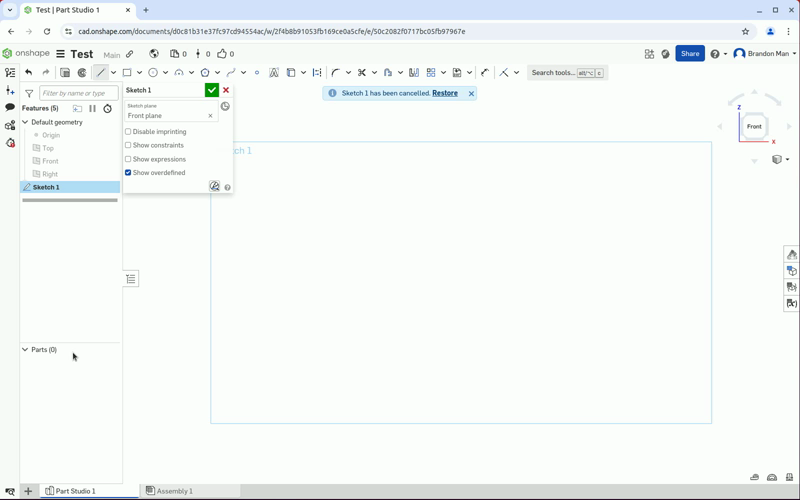
key_down(shift)
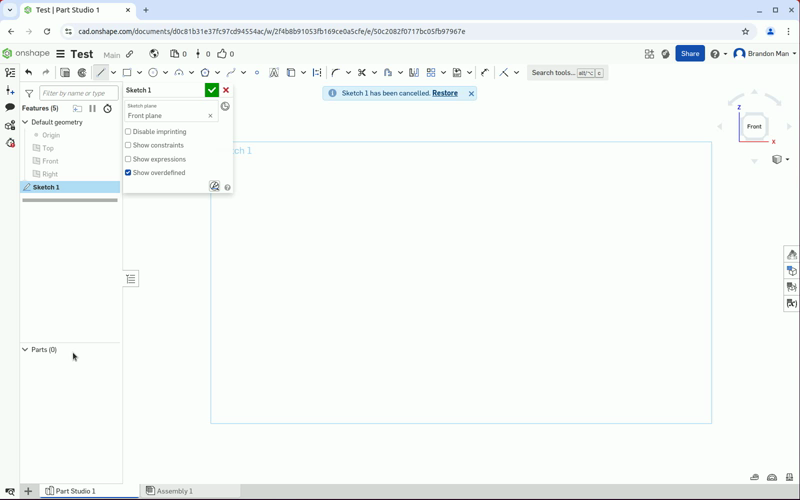
mouse_move(389, 297)
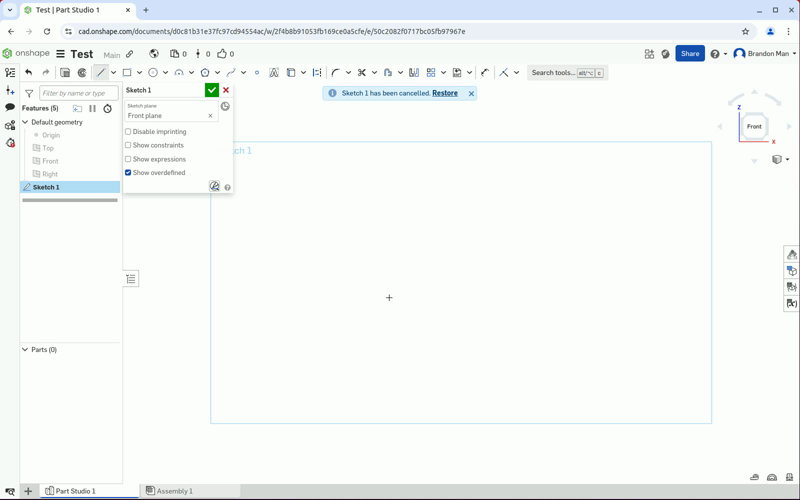
click(389, 297)
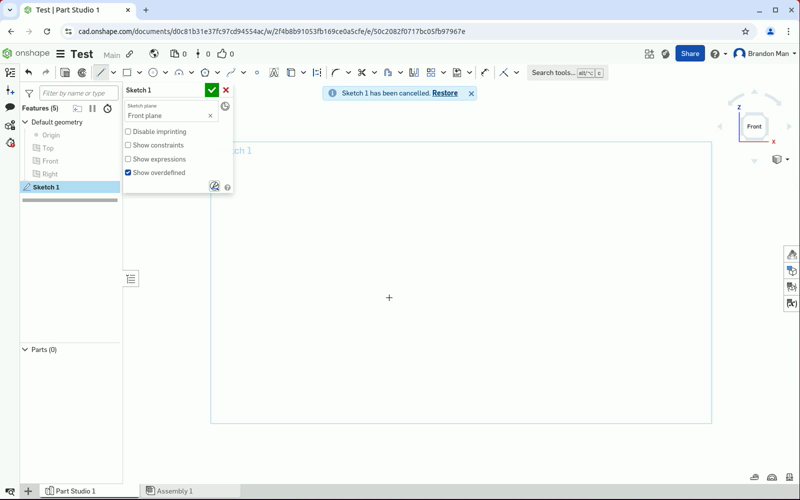
key_up(shift)
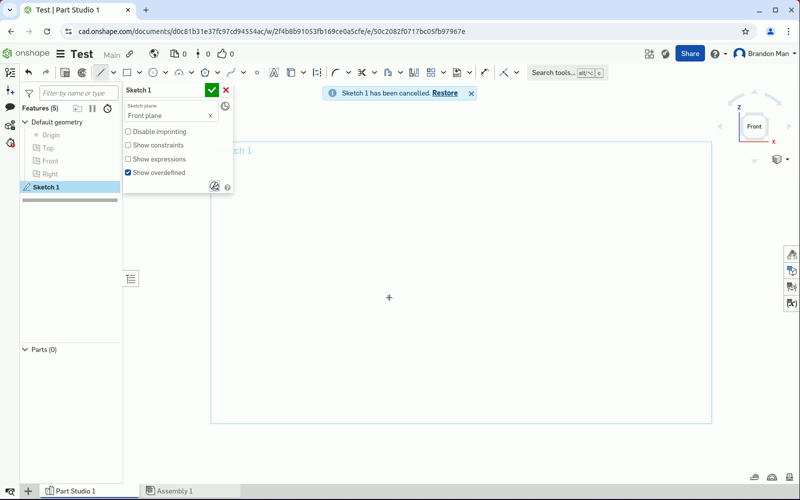
key_down(shift)
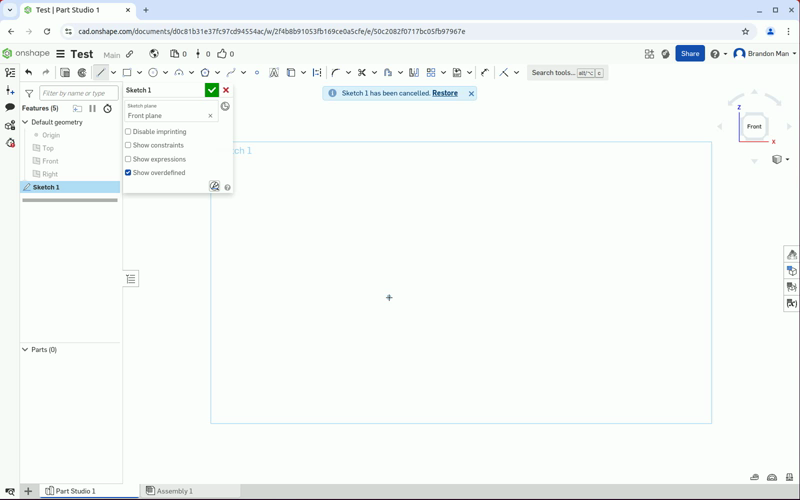
mouse_move(572, 297)
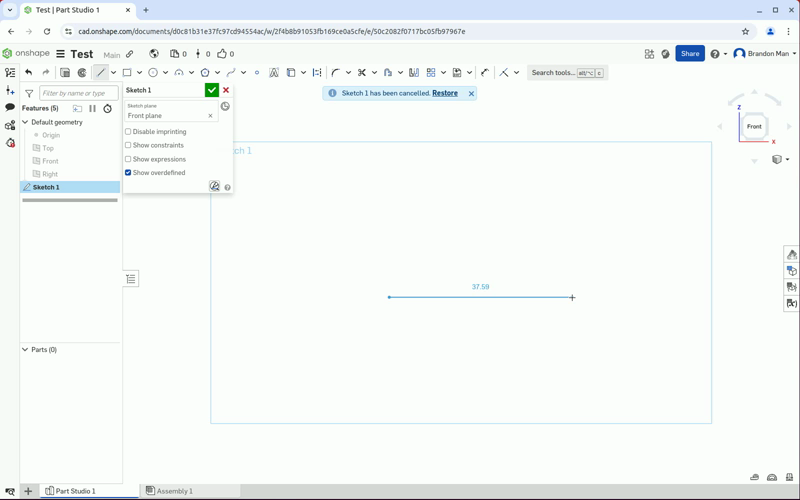
click(572, 297)
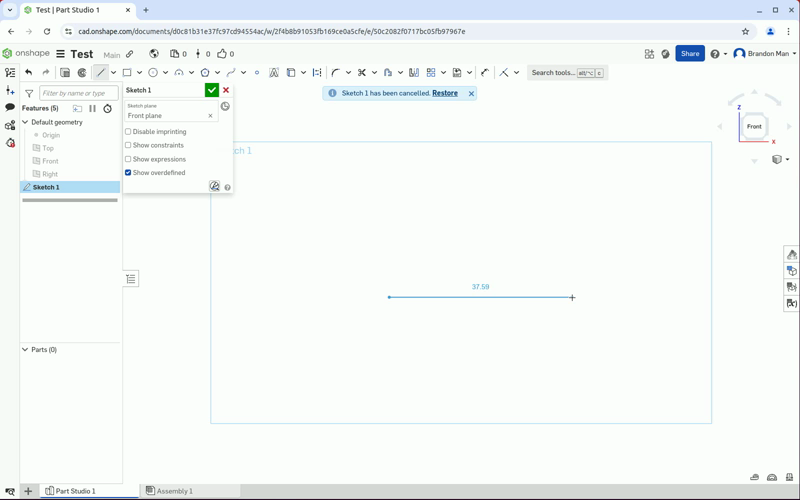
key_up(shift)
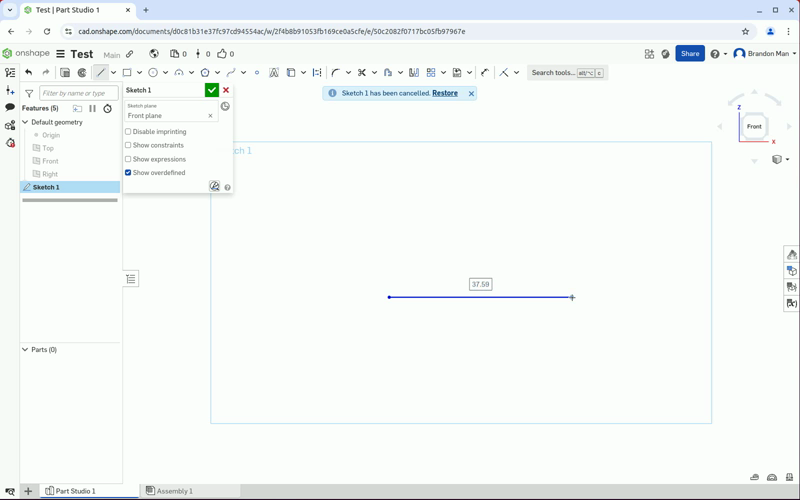
key_down(shift)
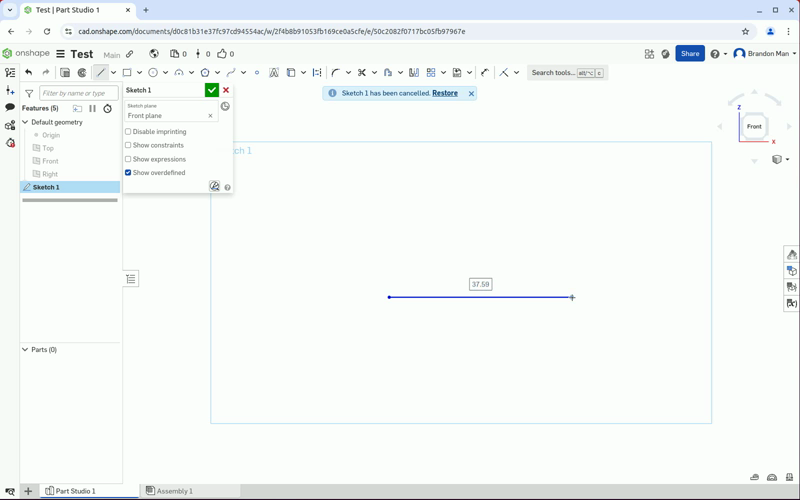
mouse_move(572, 202)
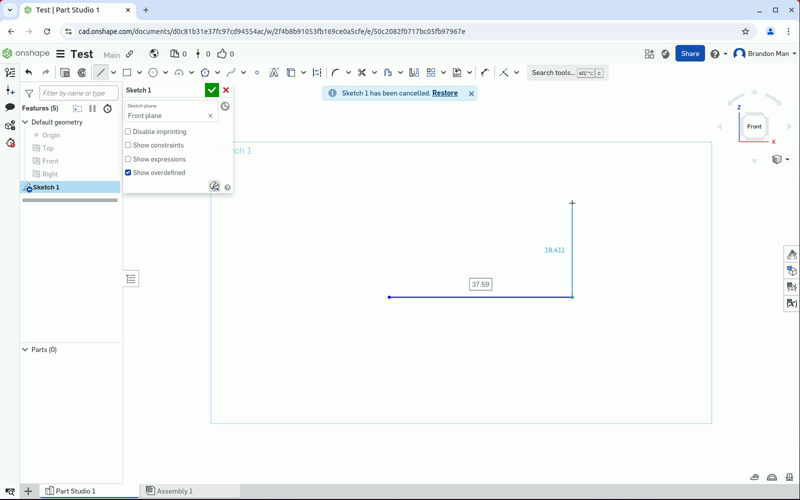
click(572, 202)
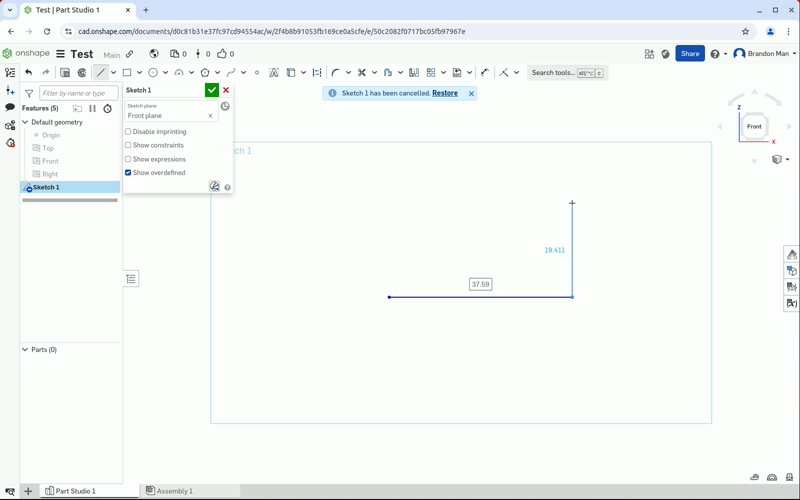
key_up(shift)
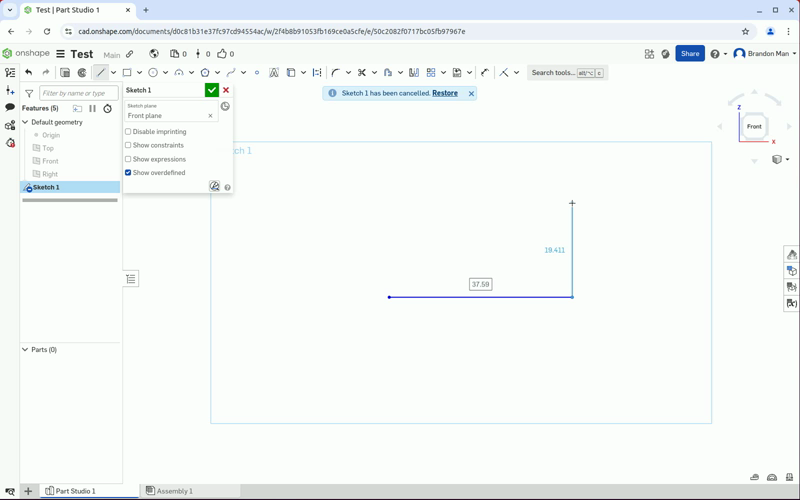
key(esc)
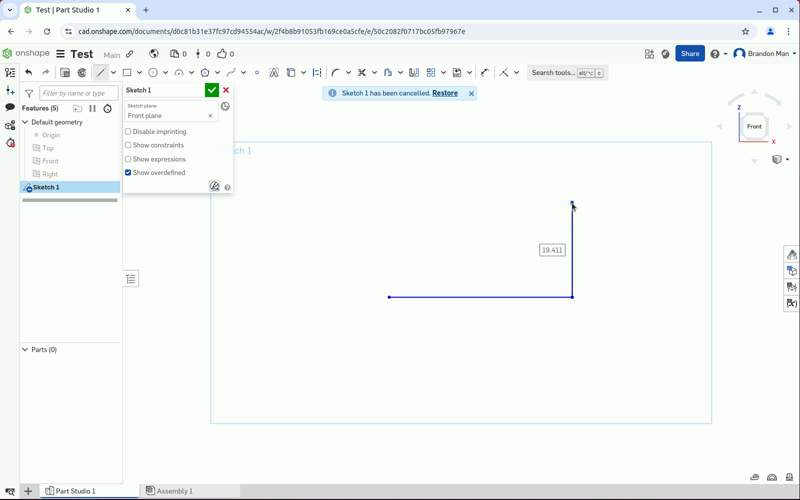
key(a)
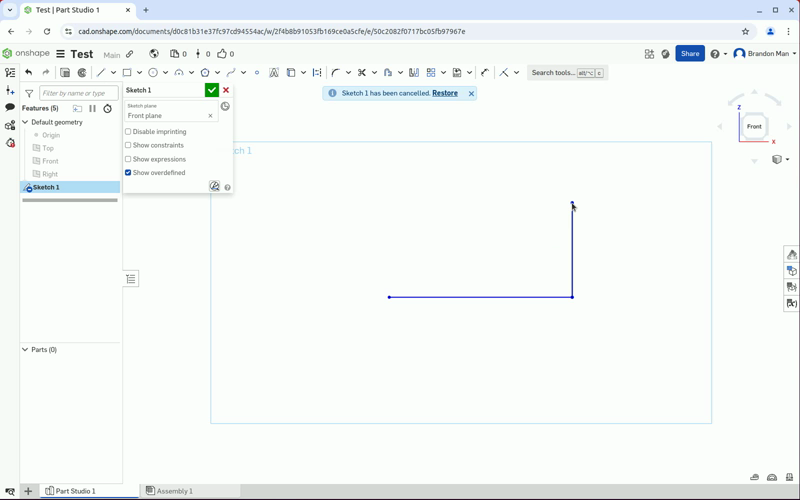
mouse_move(572, 202)
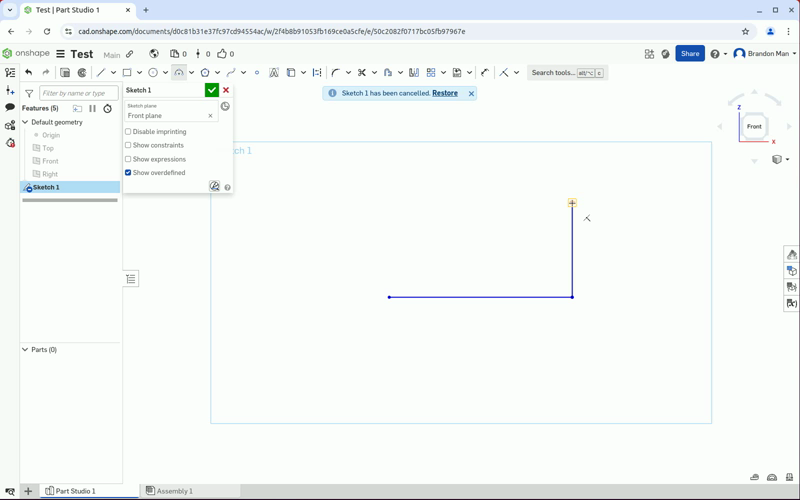
click(572, 202)
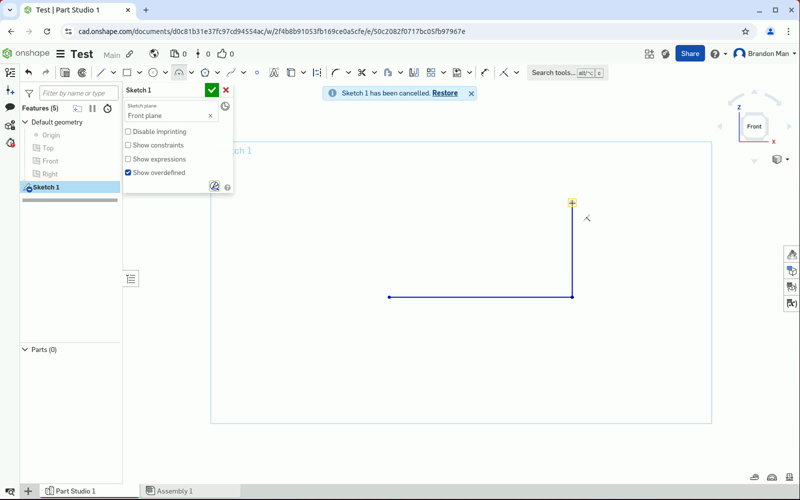
key_down(shift)
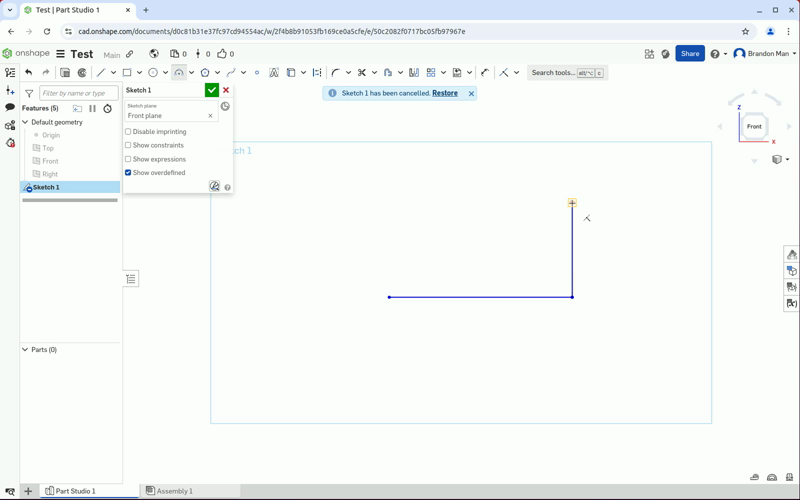
mouse_move(389, 202)
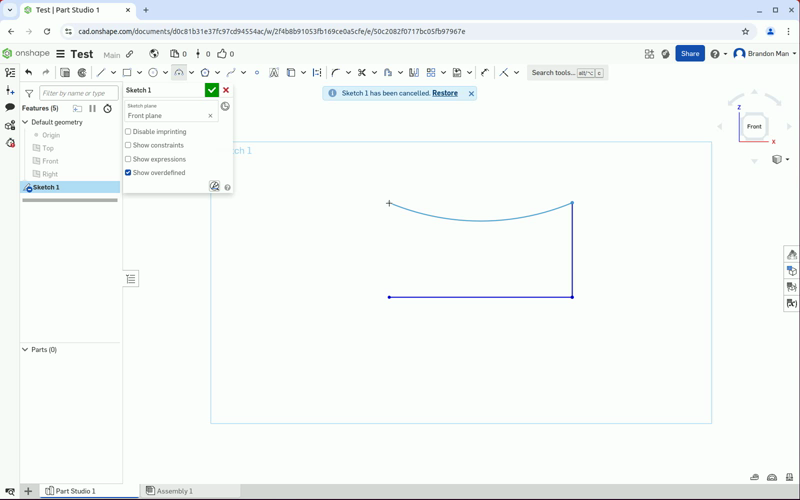
click(389, 202)
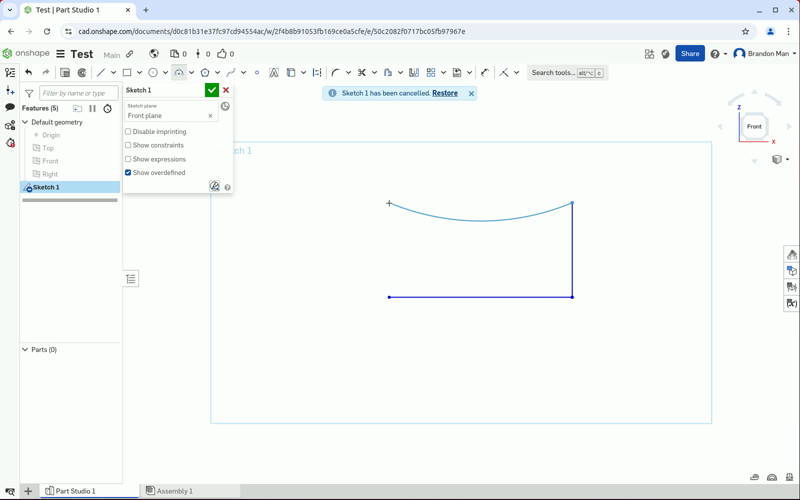
mouse_move(480, 193)
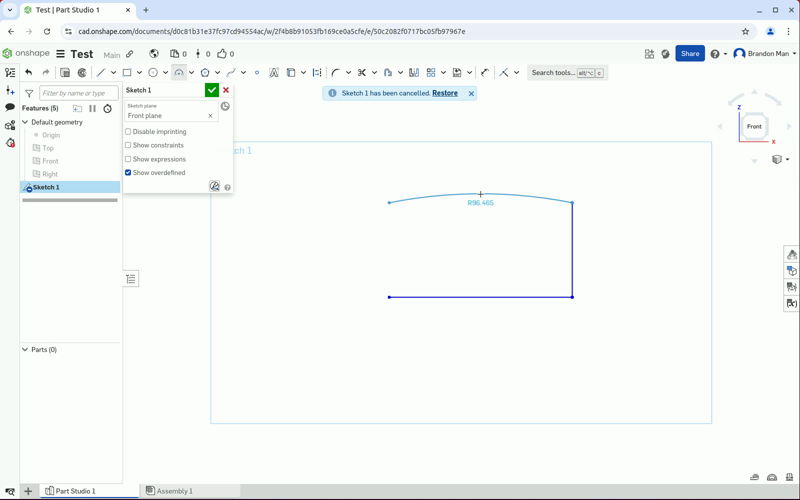
click(480, 193)
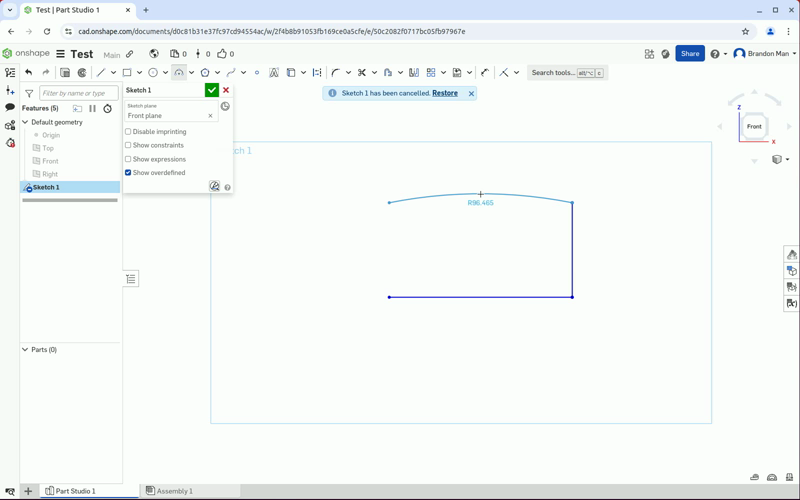
key_up(shift)
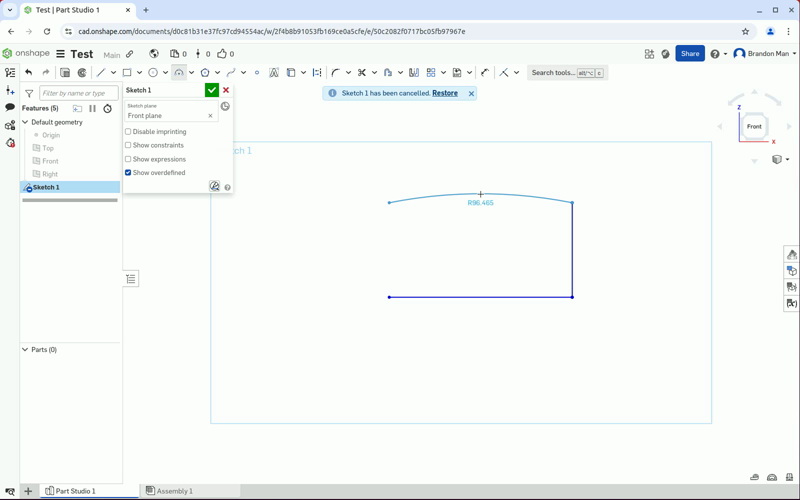
key(esc)
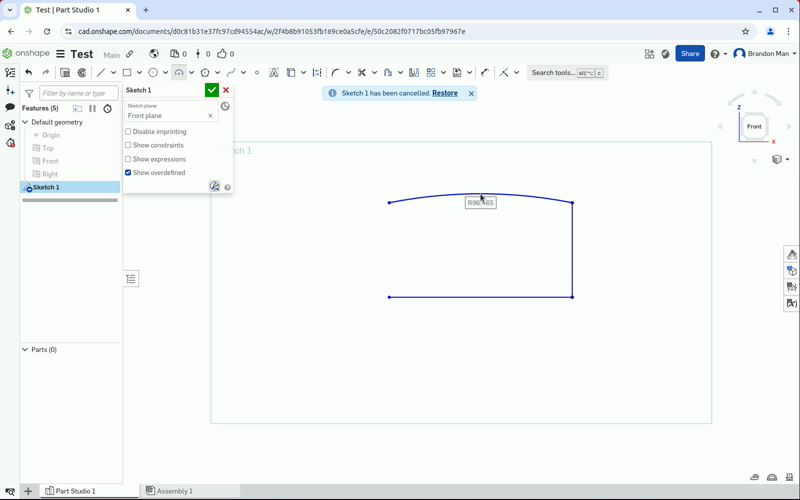
key(l)
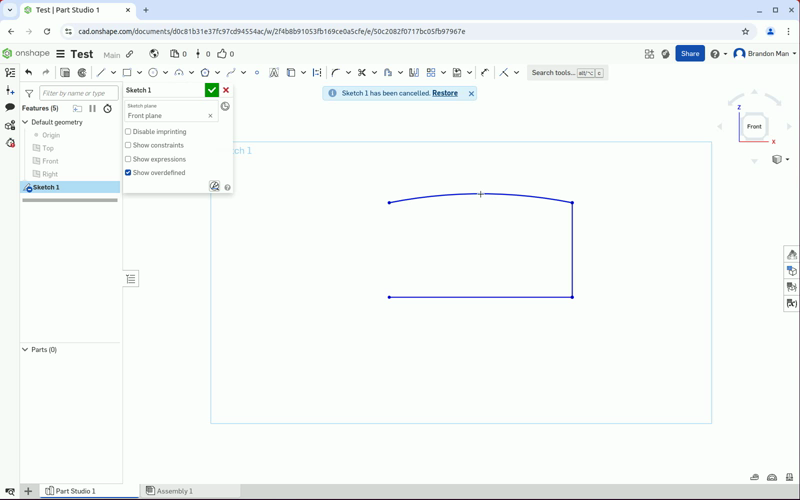
mouse_move(389, 202)
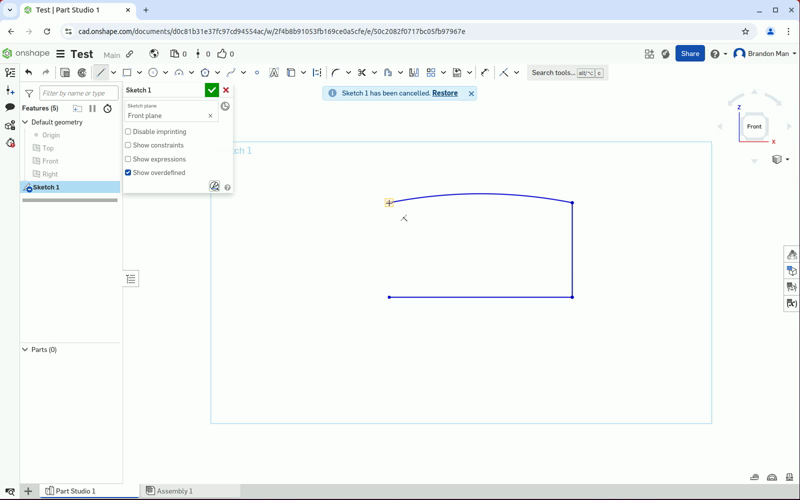
click(389, 202)
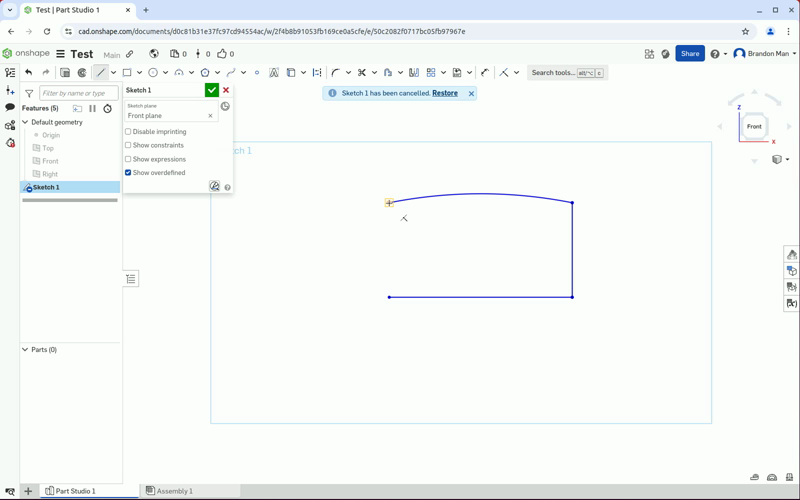
key_down(shift)
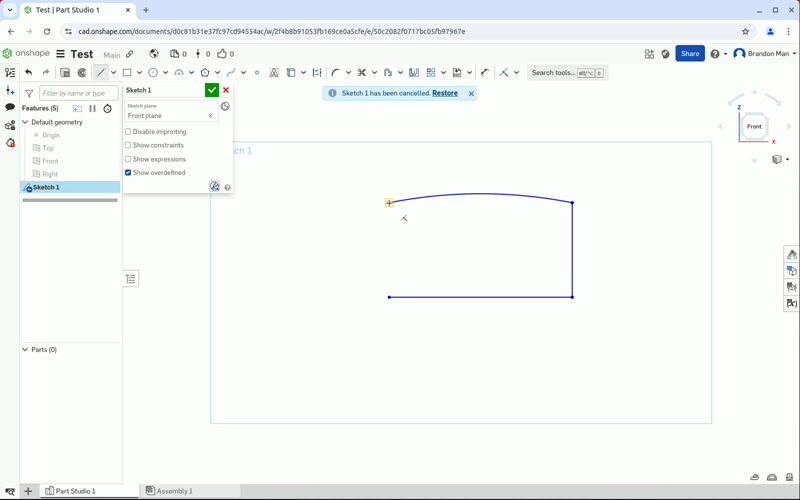
mouse_move(389, 297)
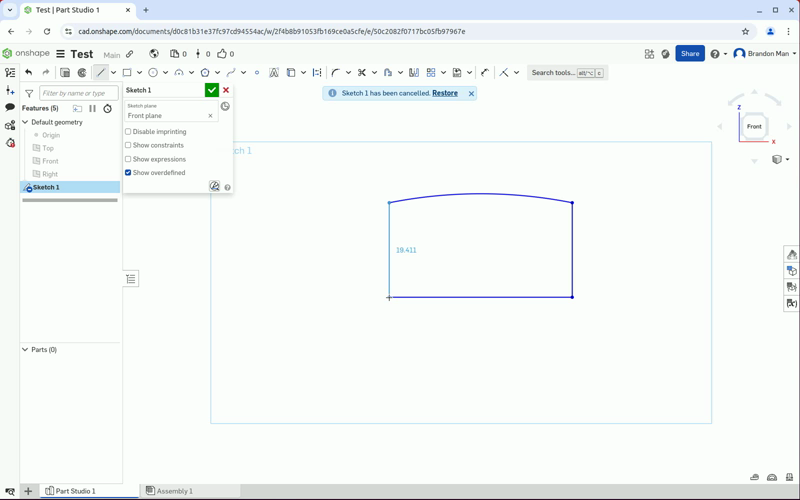
key_up(shift)
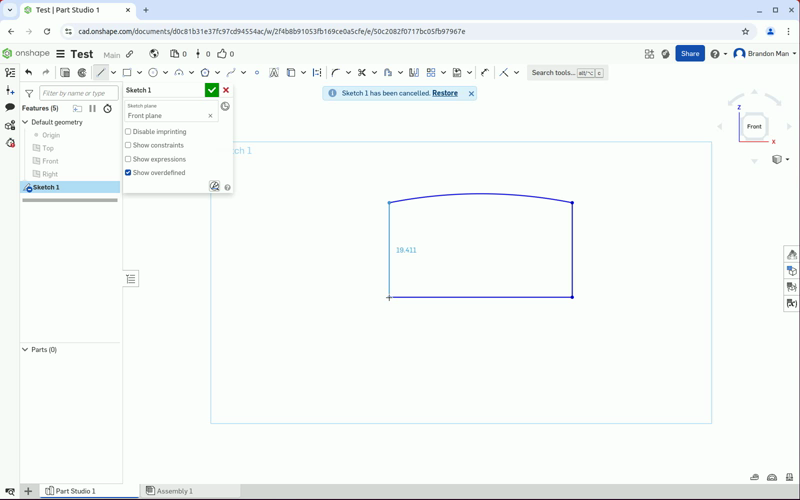
click(389, 297)
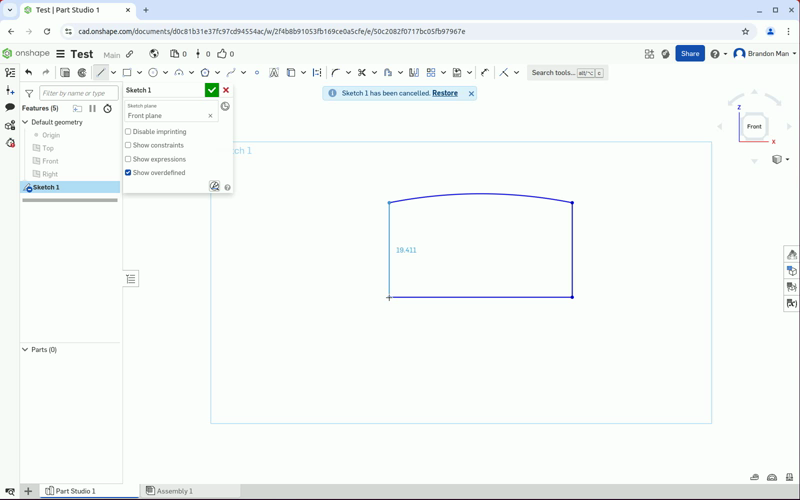
key(esc)
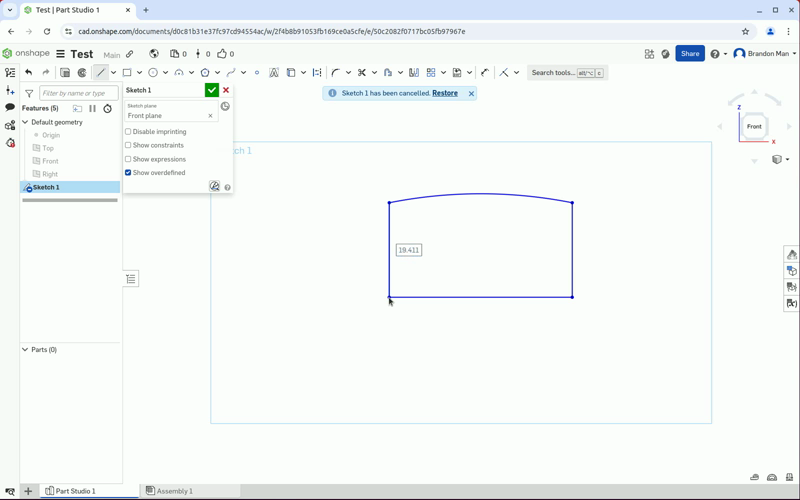
mouse_move(525, 259)
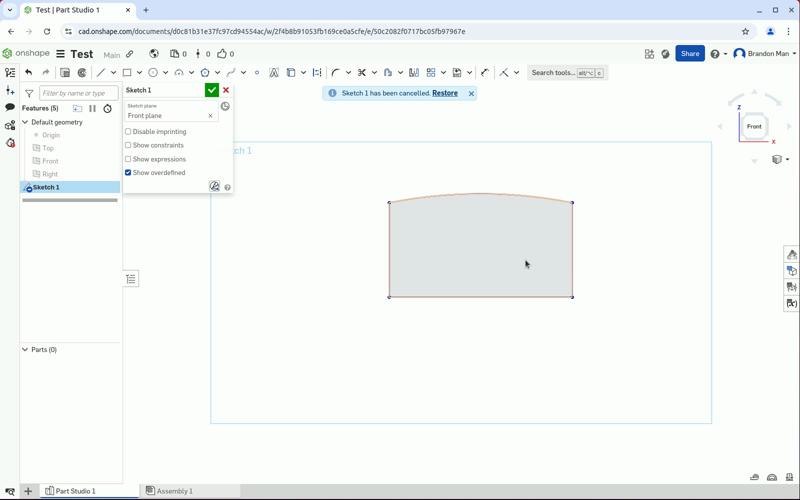
click(525, 259)
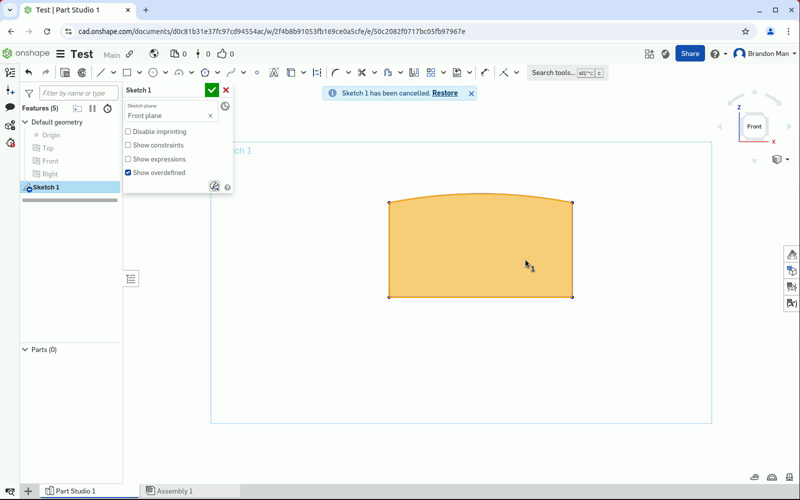
mouse_move(73, 352)
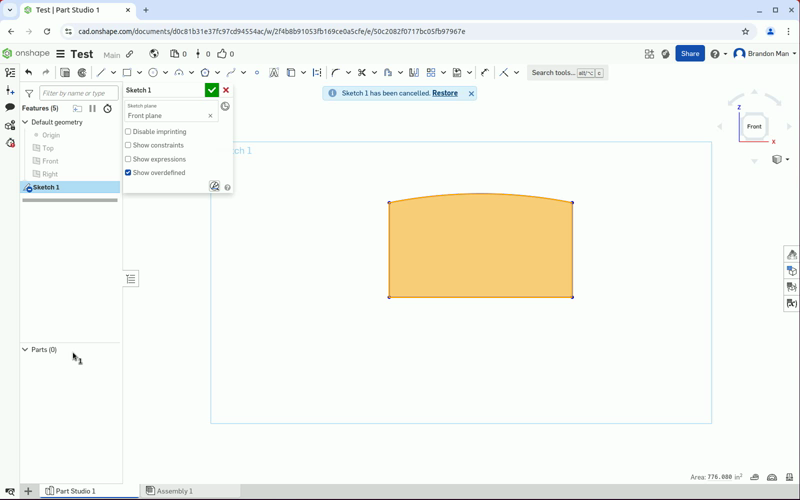
key(shift+y)
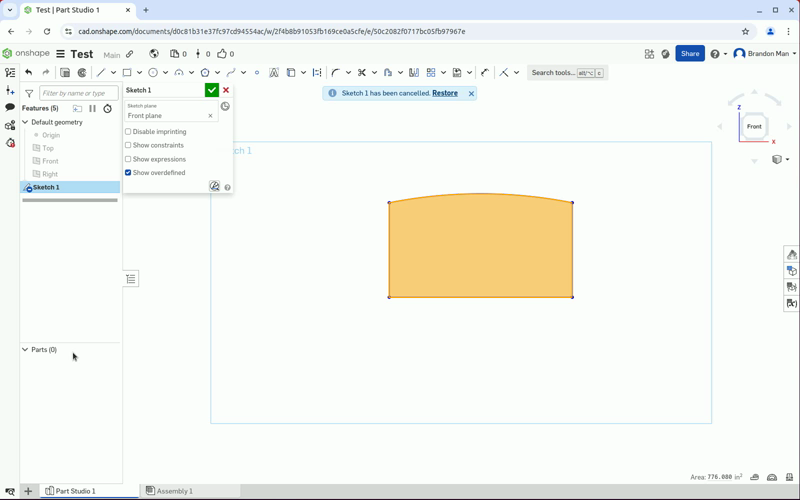
key(shift+e)
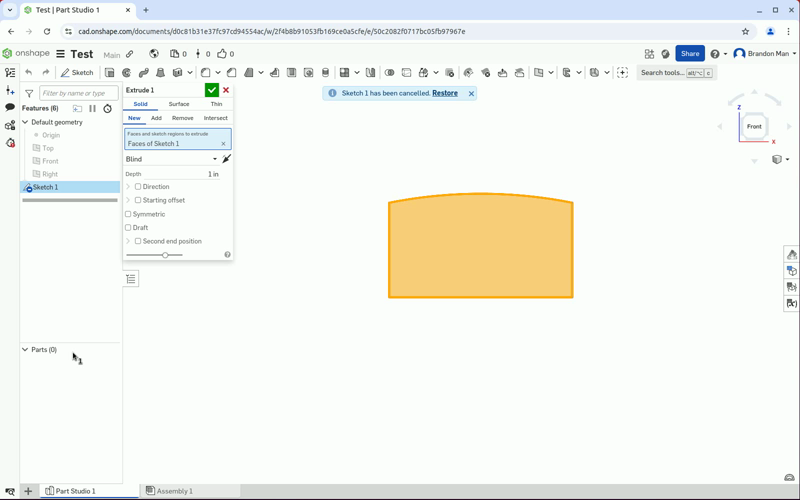
mouse_move(143, 106)
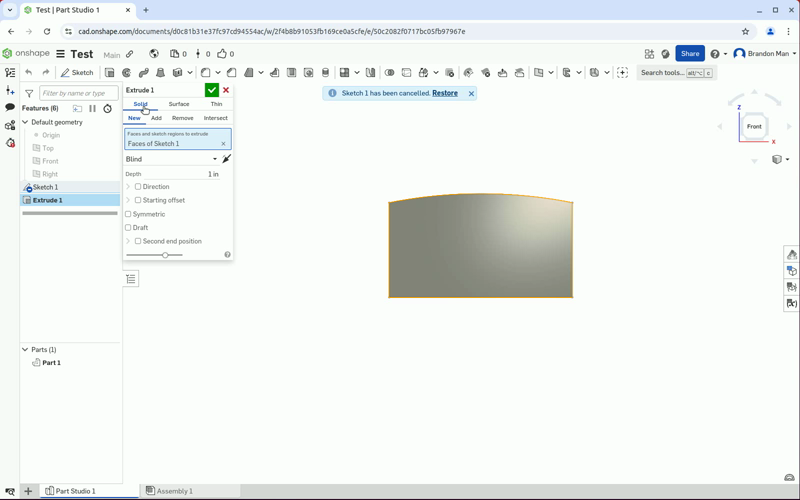
click(143, 106)
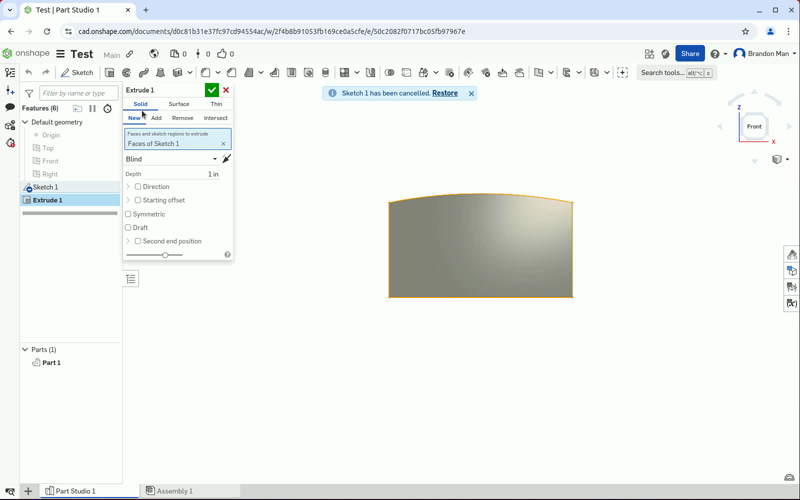
mouse_move(137, 120)
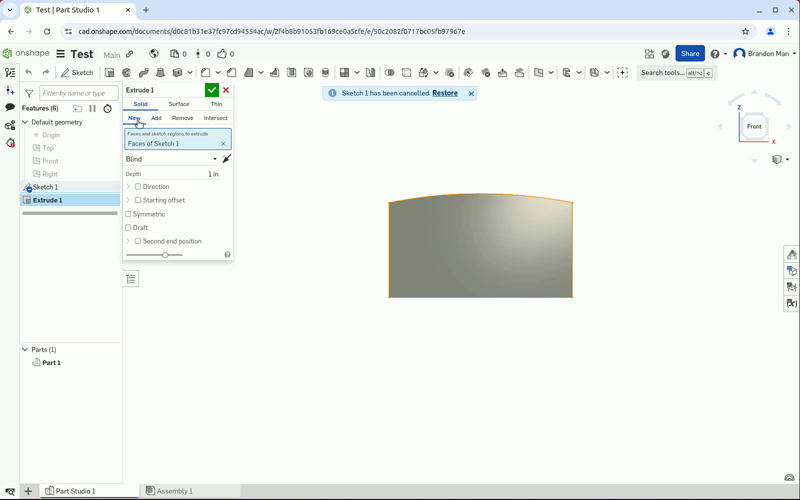
click(137, 120)
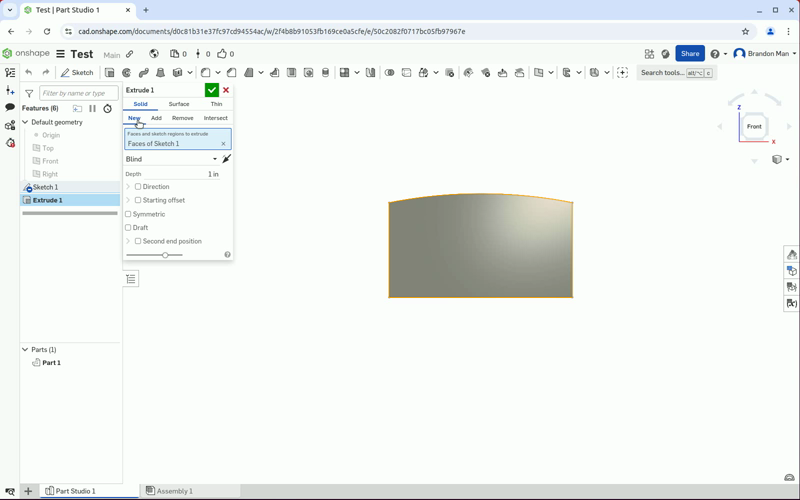
key(tab, 4)
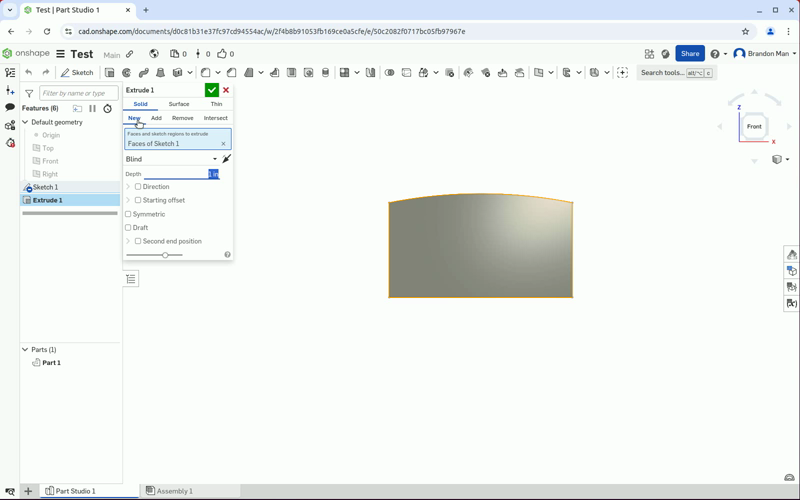
text(-0.722)
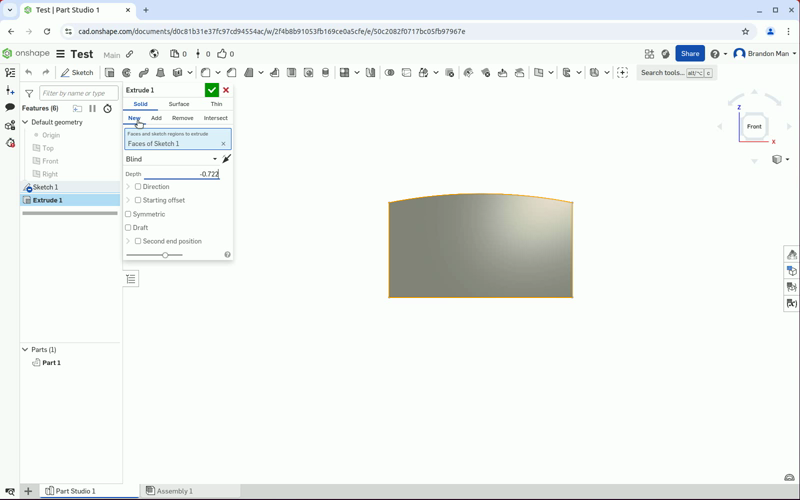
key(enter)
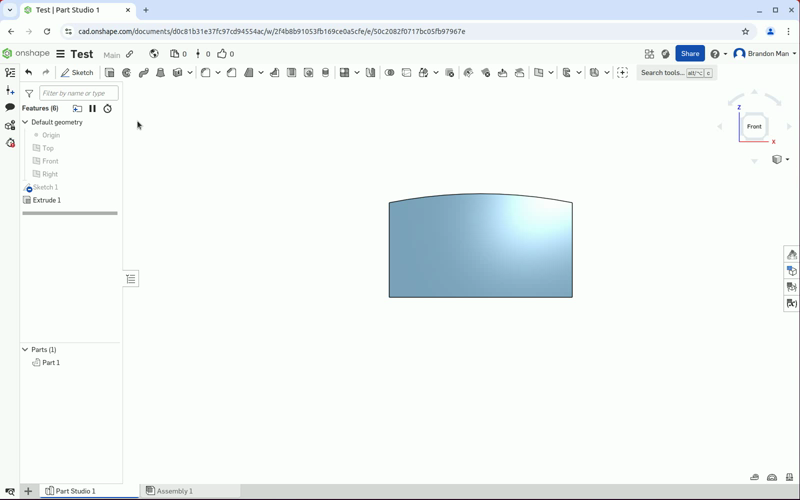
key(shift+h)
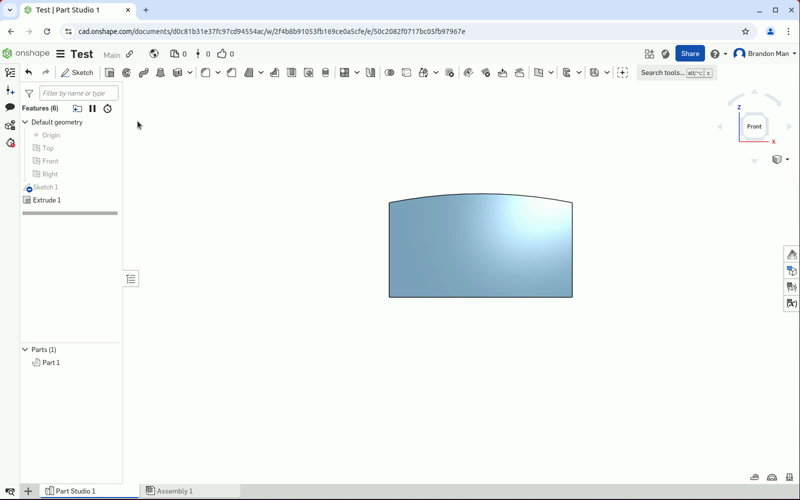
key(shift+h)
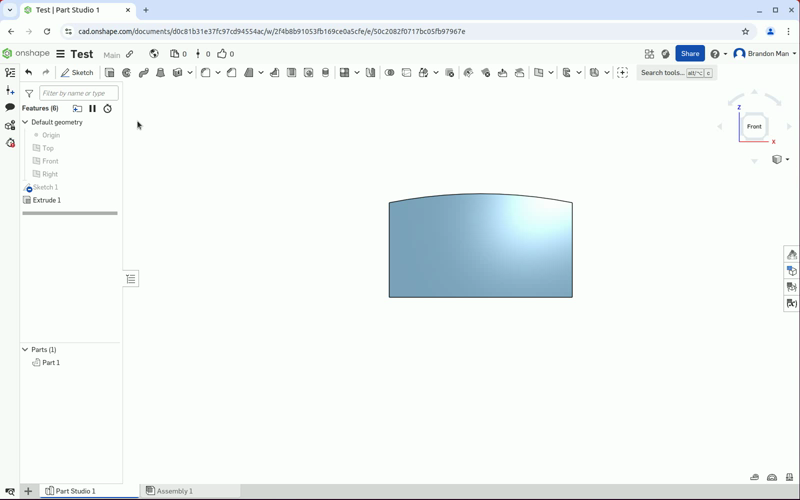
mouse_move(73, 189)
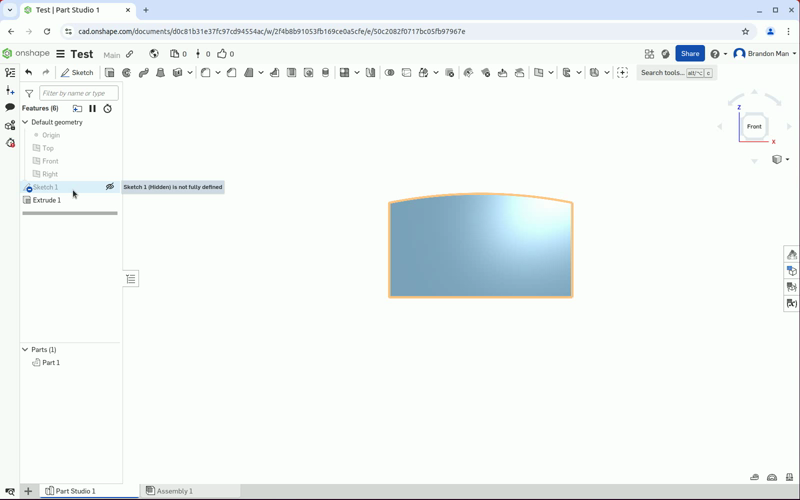
click(73, 189)
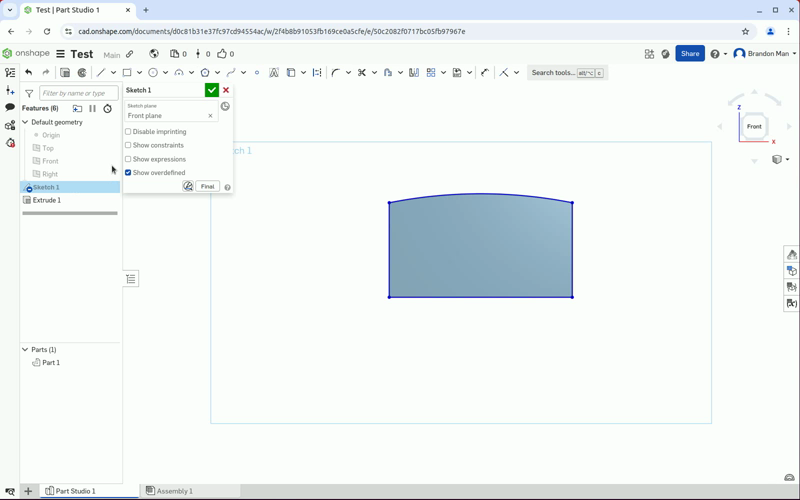
mouse_move(229, 92)
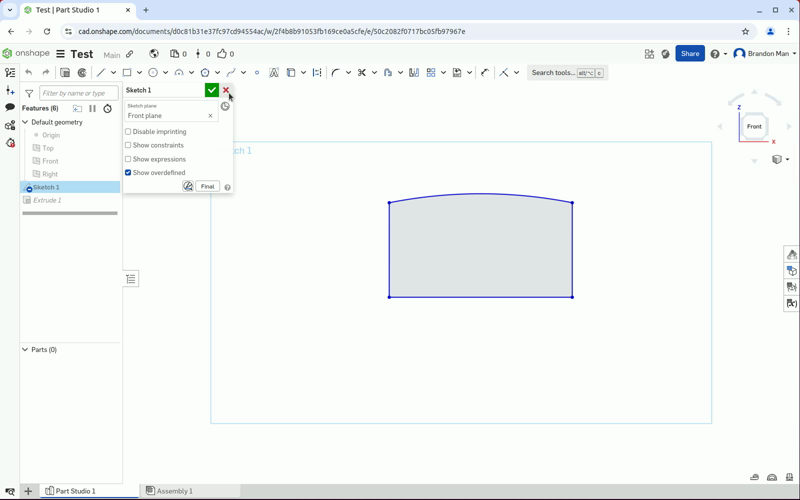
click(229, 92)
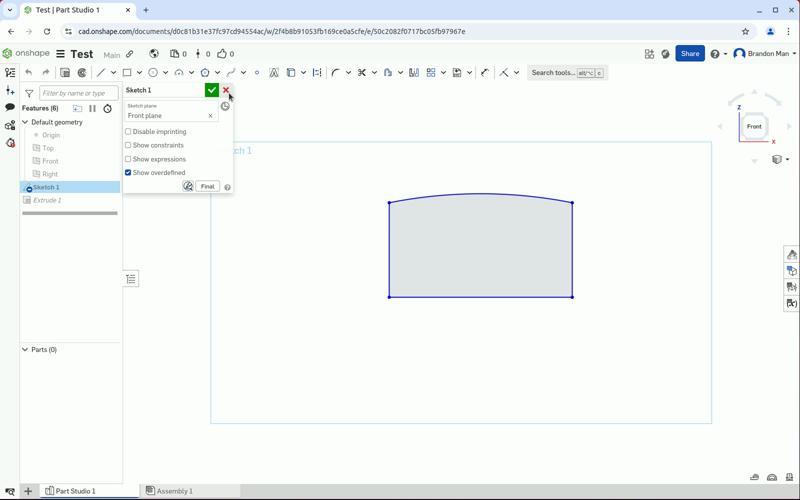
key(shift+s)
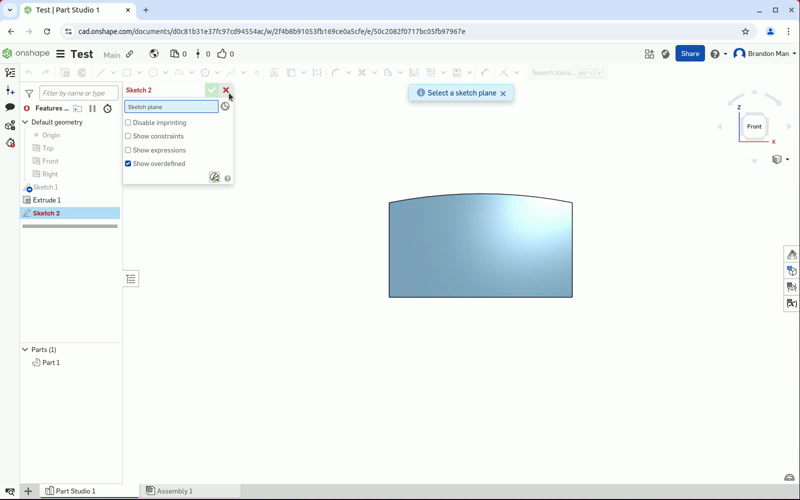
mouse_move(73, 163)
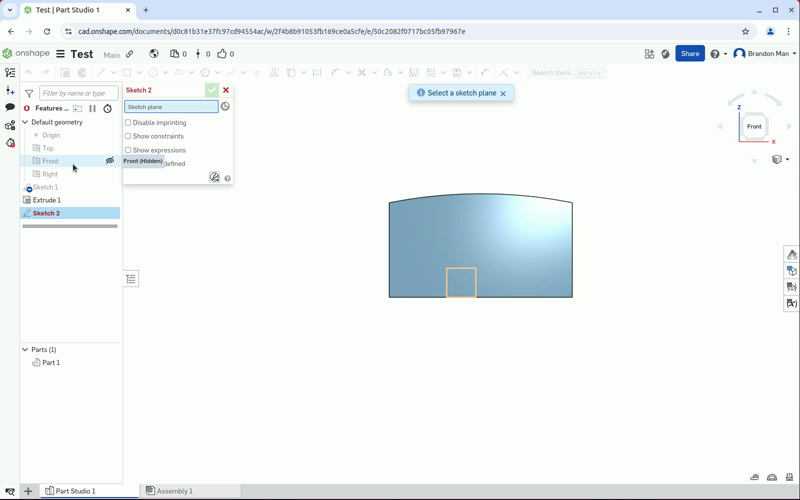
click(73, 163)
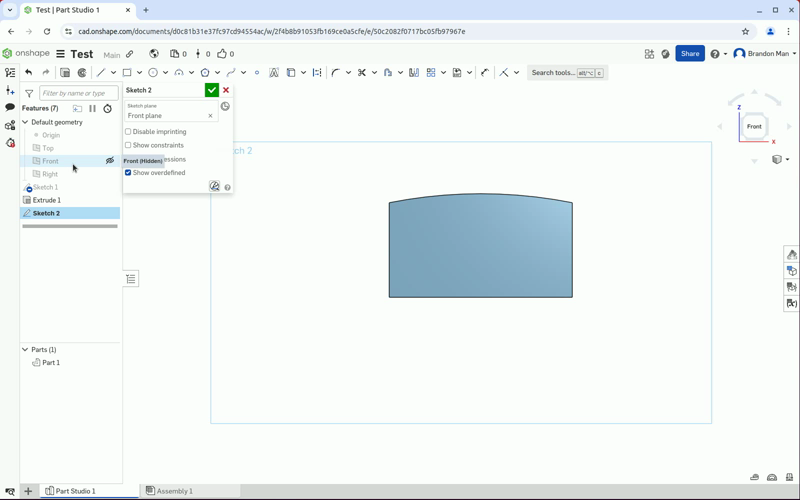
mouse_move(73, 352)
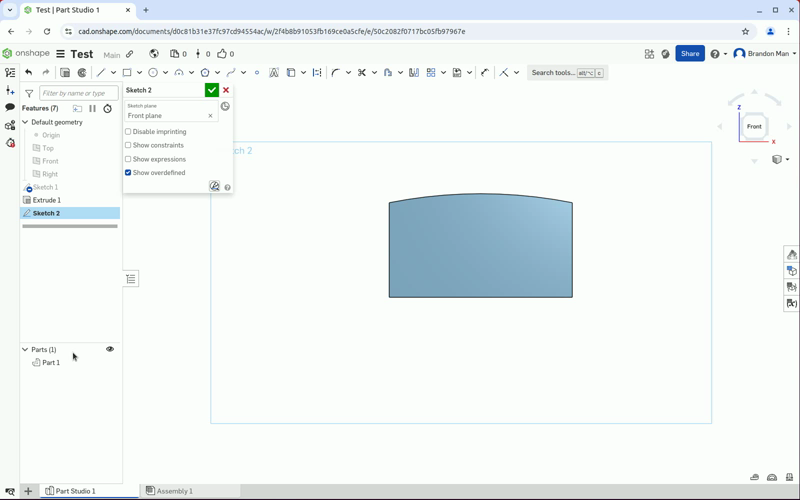
key(y)
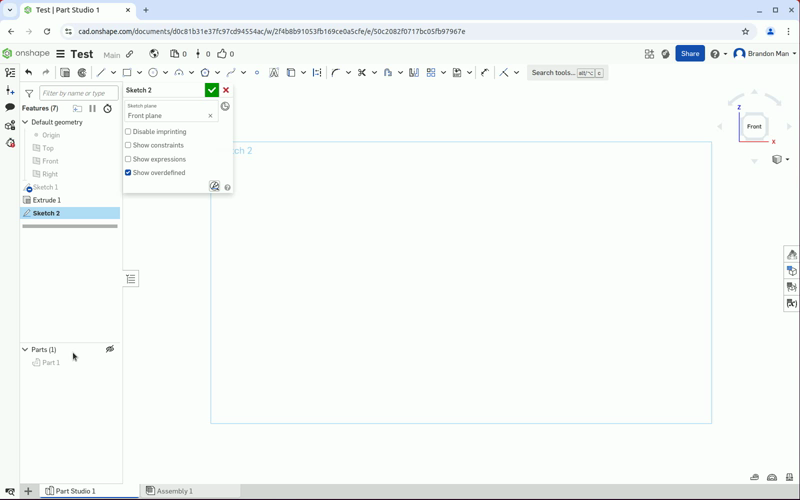
key(l)
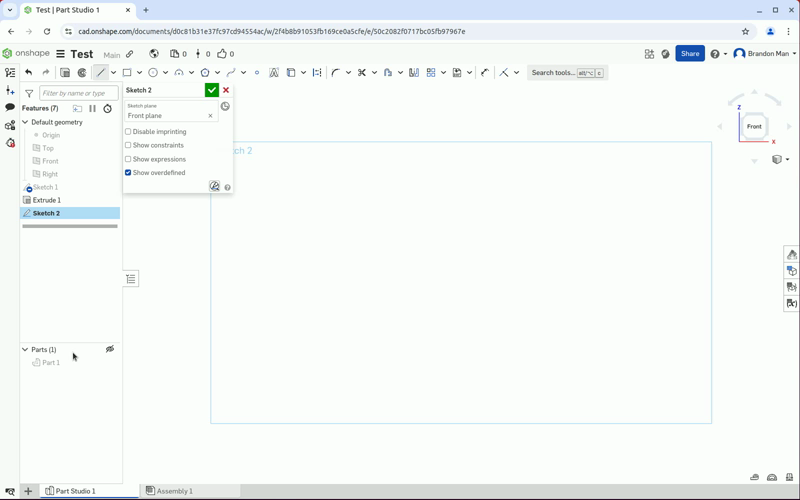
key_down(shift)
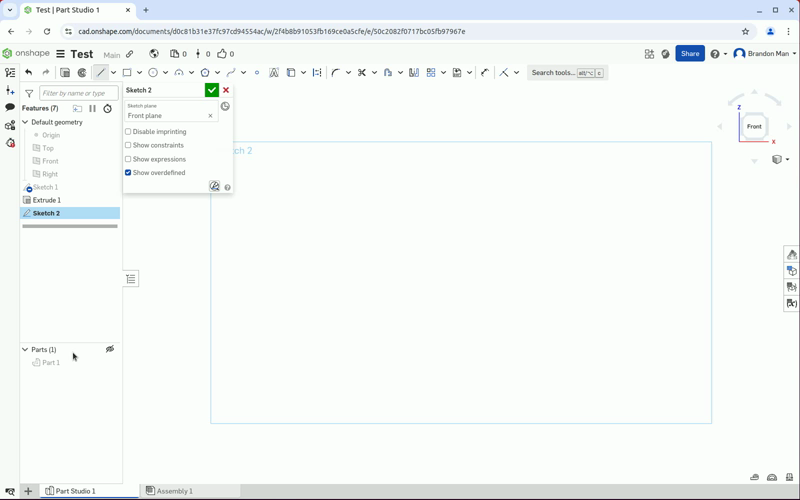
mouse_move(389, 305)
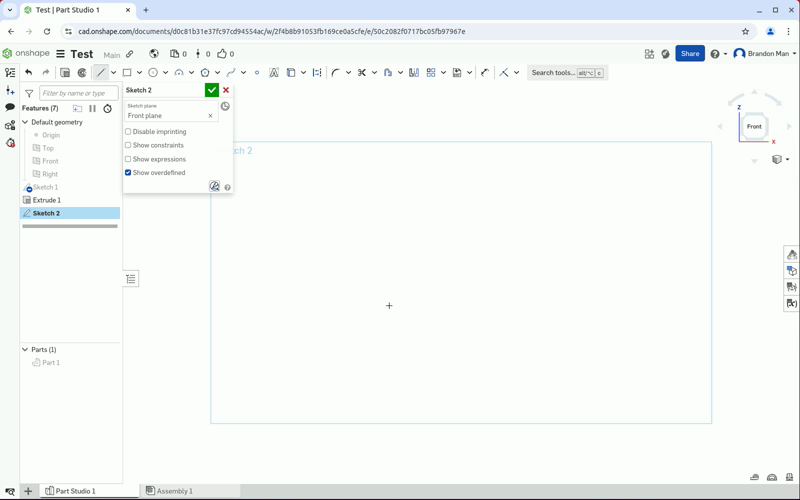
click(389, 305)
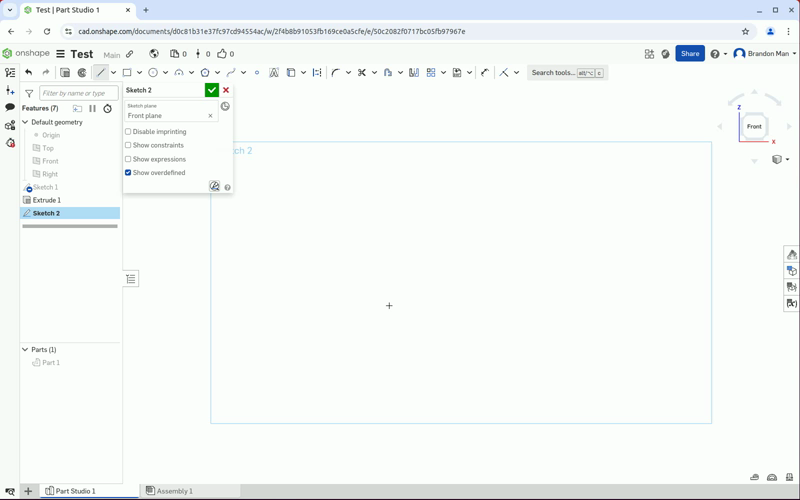
key_up(shift)
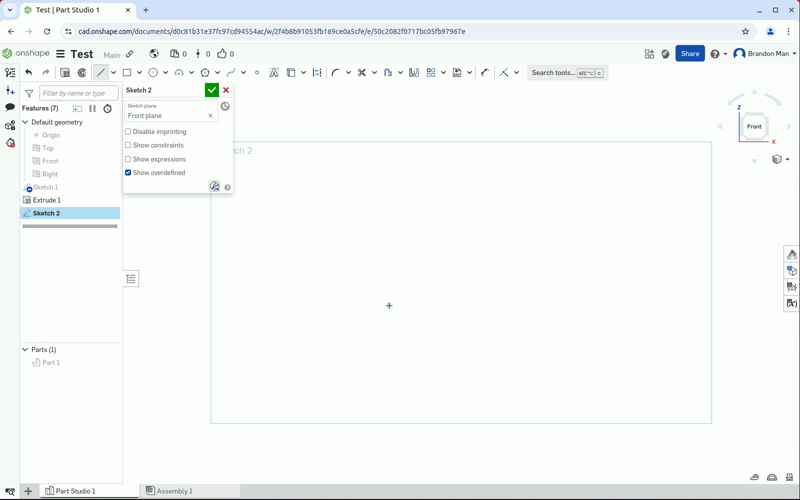
key_down(shift)
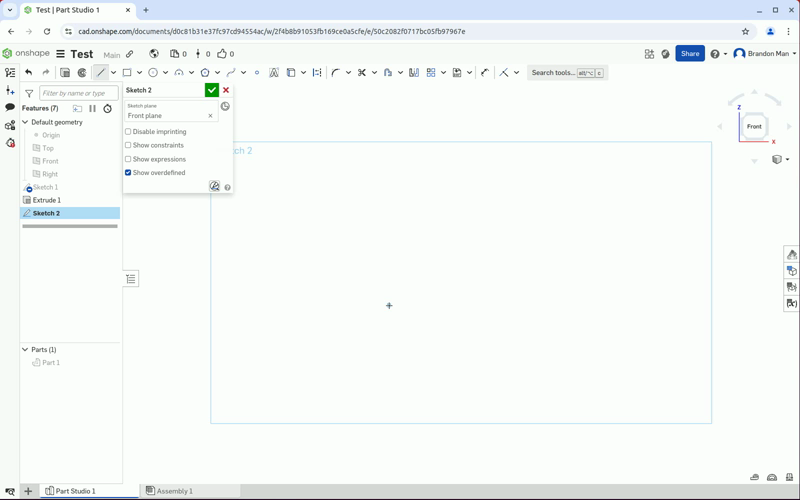
mouse_move(572, 305)
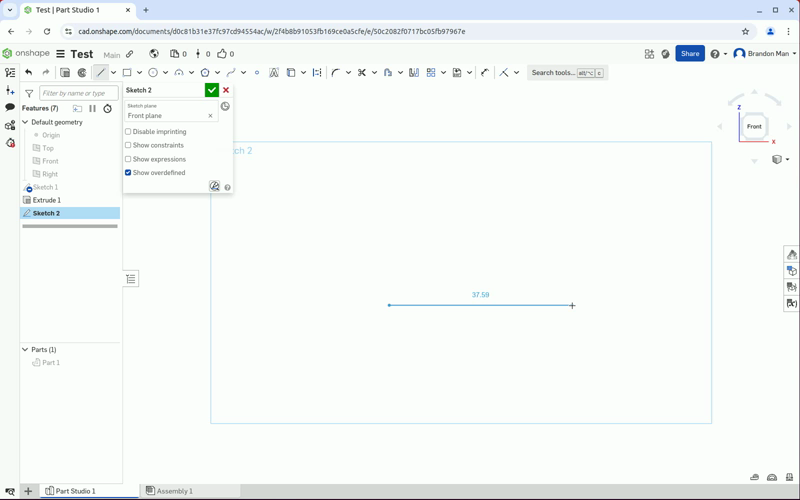
click(572, 305)
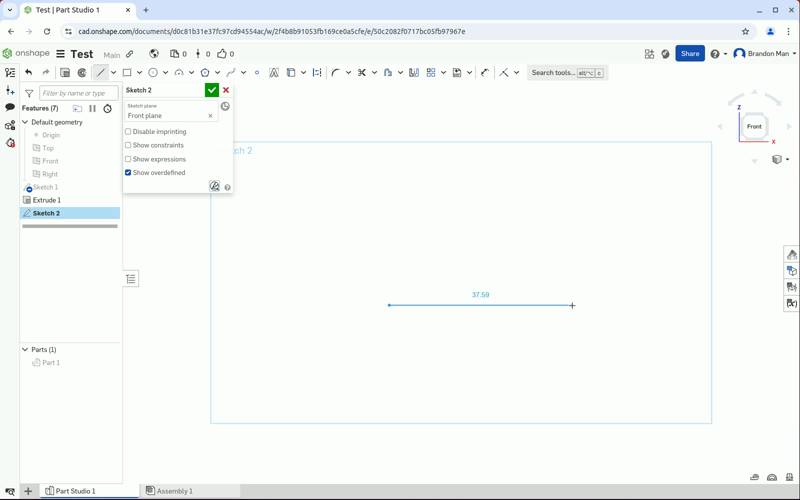
key_up(shift)
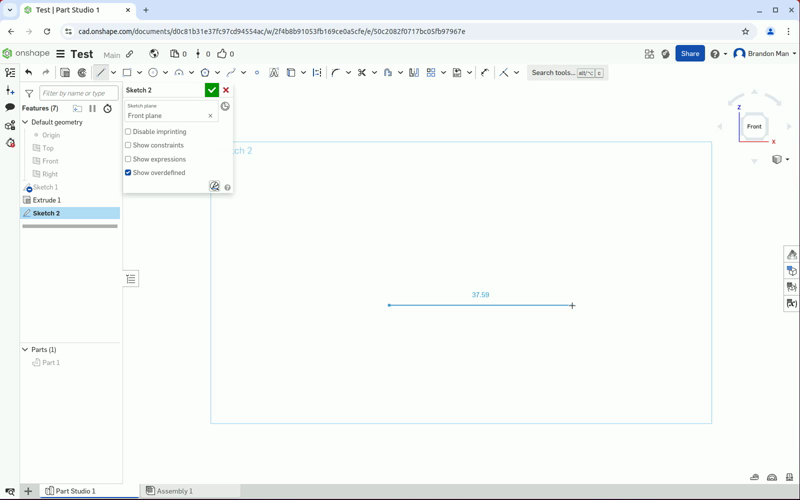
key_down(shift)
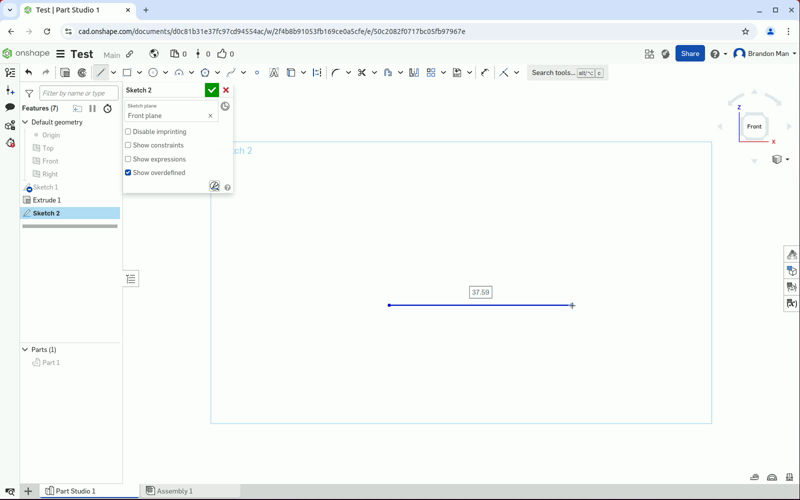
mouse_move(589, 305)
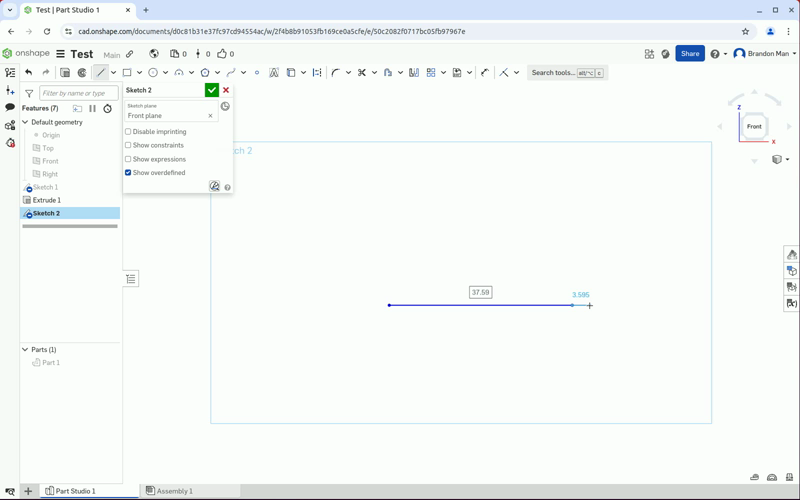
mouse_move(572, 297)
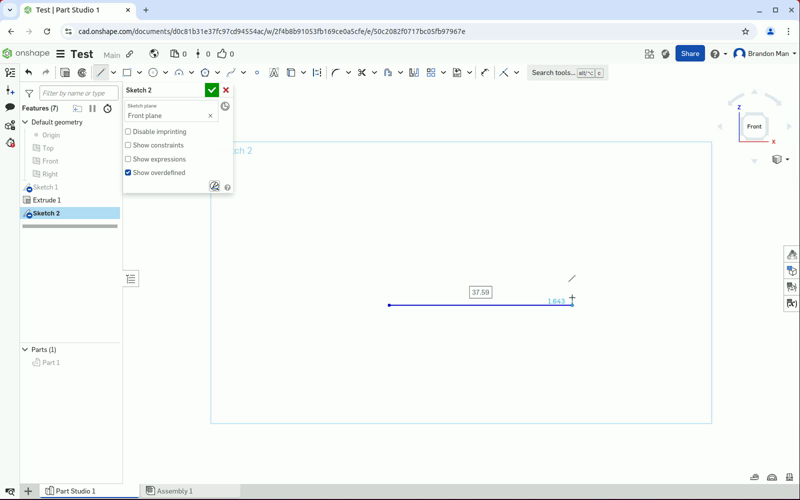
click(572, 297)
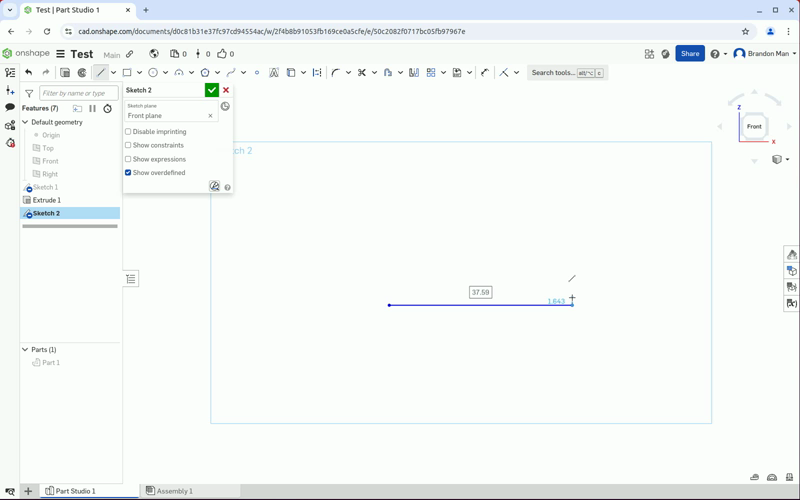
key_up(shift)
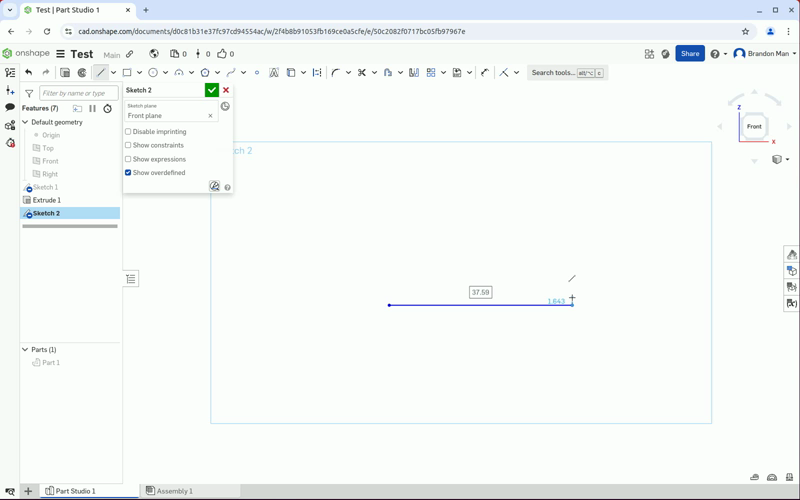
key_down(shift)
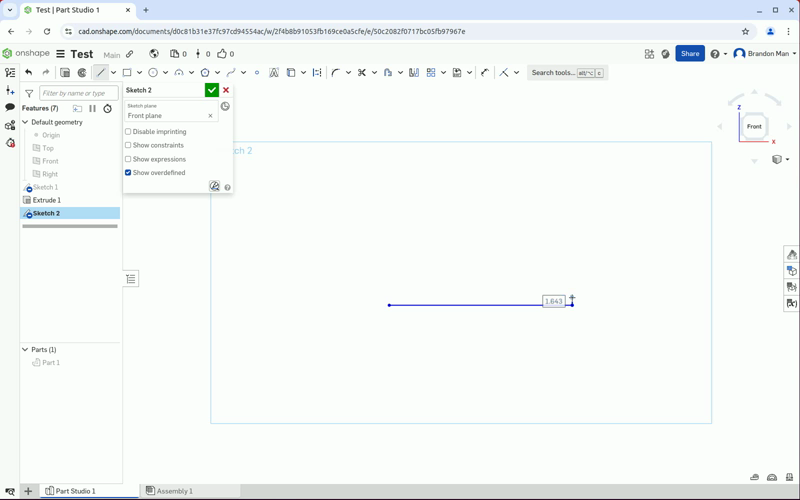
mouse_move(389, 297)
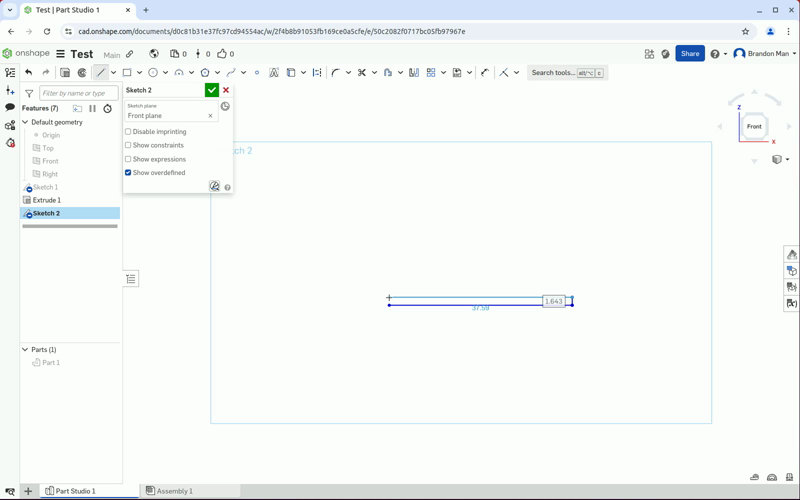
click(389, 297)
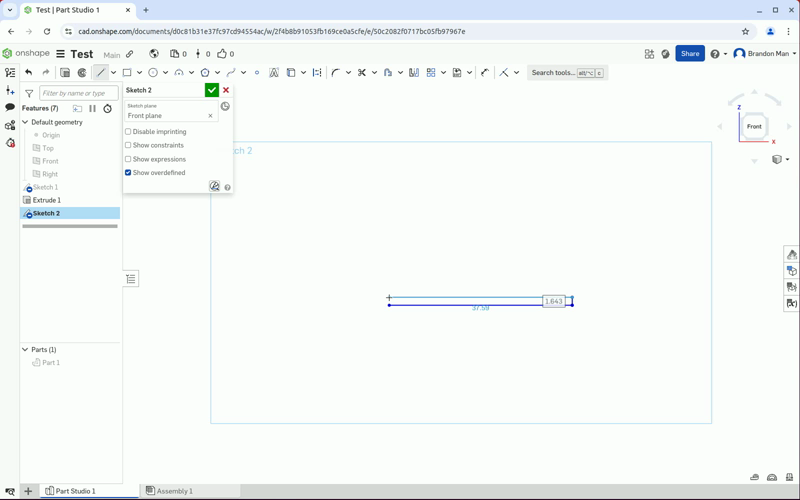
key_up(shift)
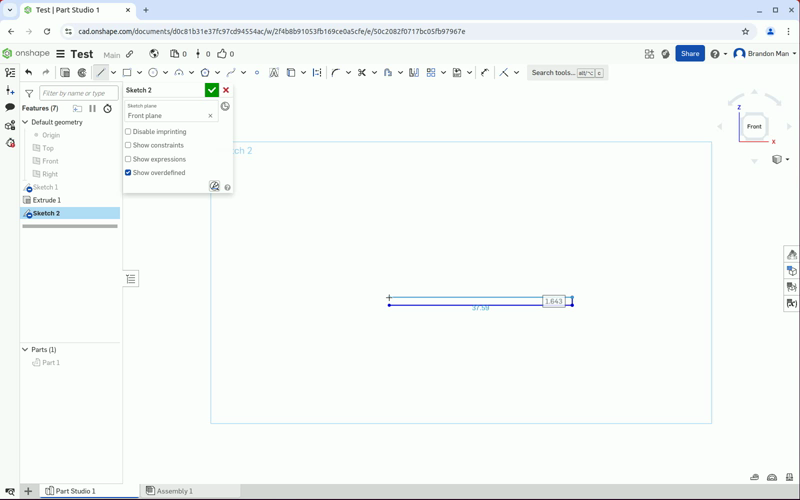
mouse_move(419, 297)
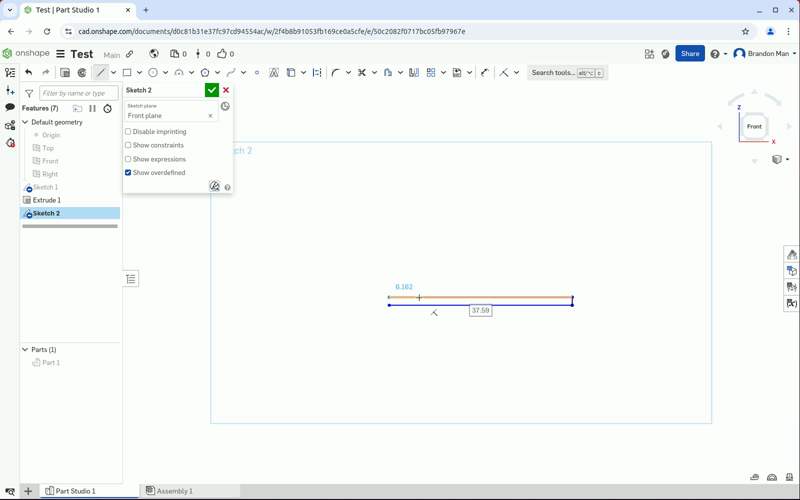
key_down(shift)
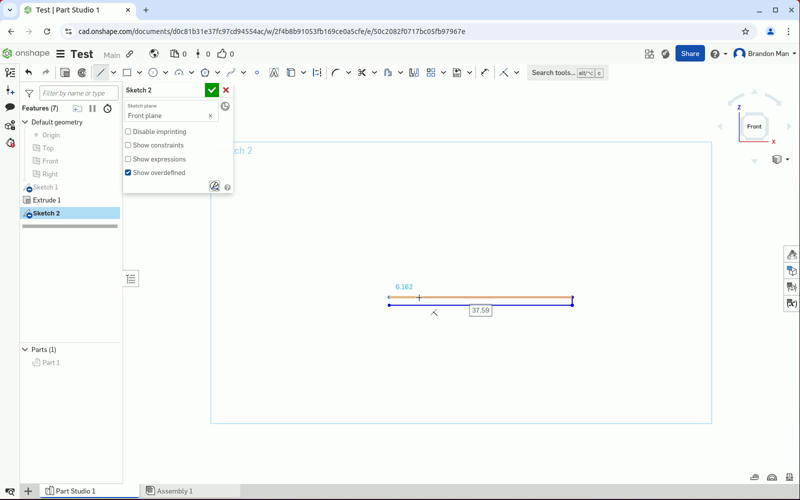
mouse_move(389, 305)
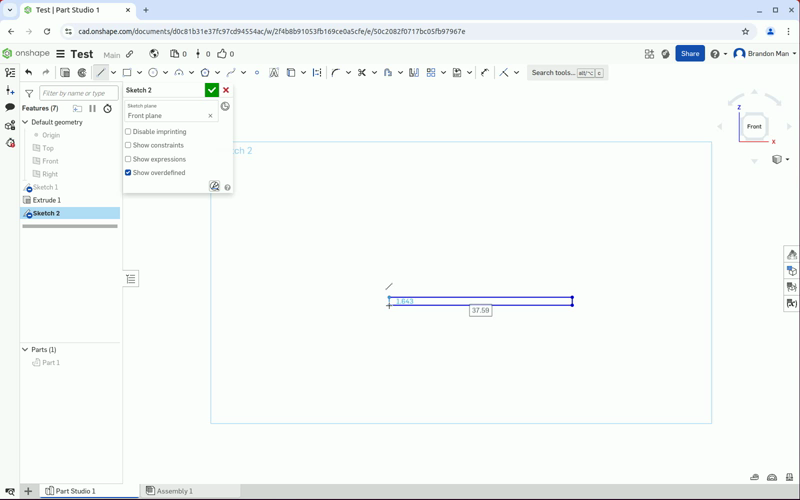
key_up(shift)
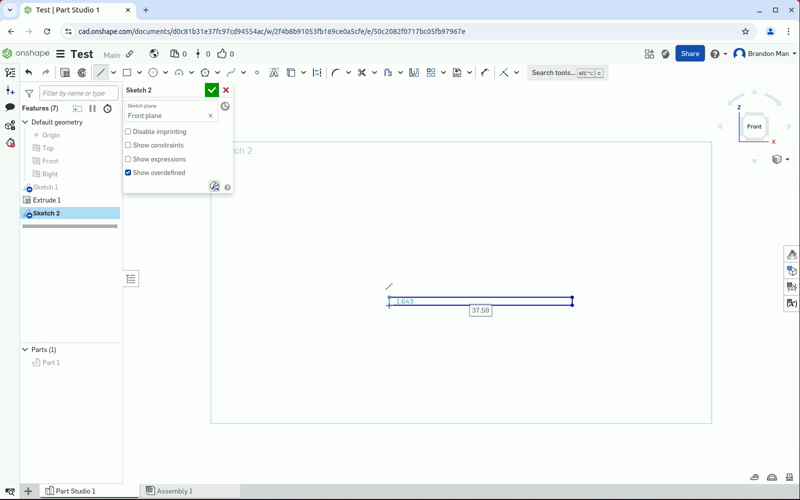
click(389, 305)
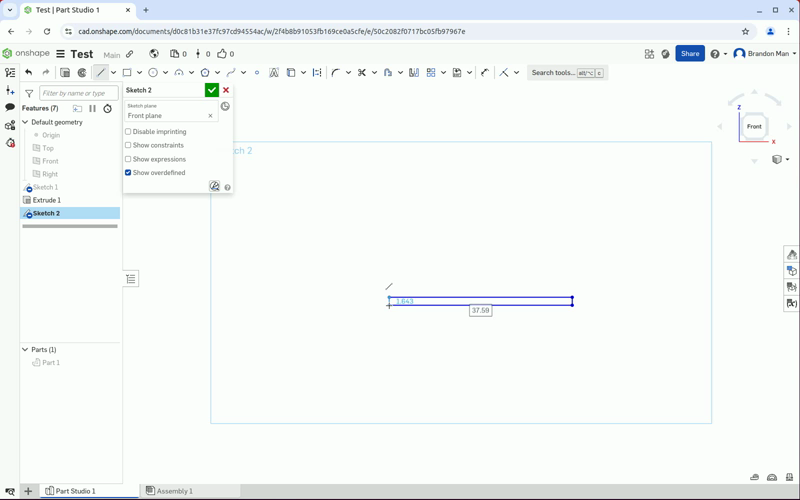
key(esc)
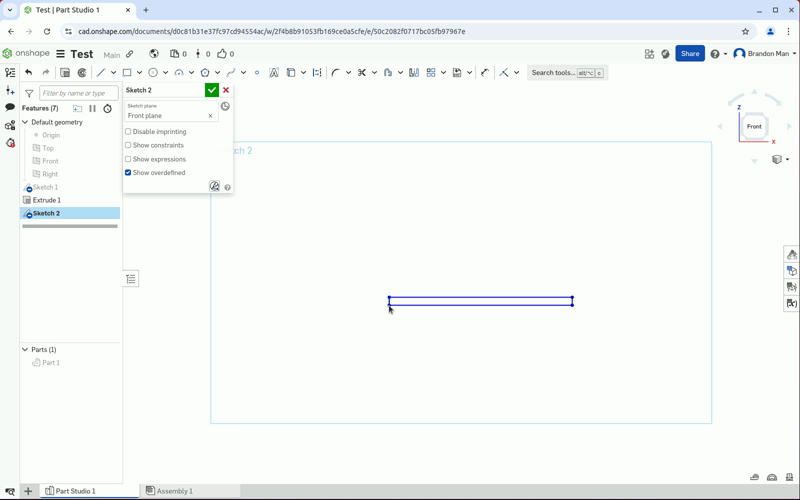
mouse_move(428, 301)
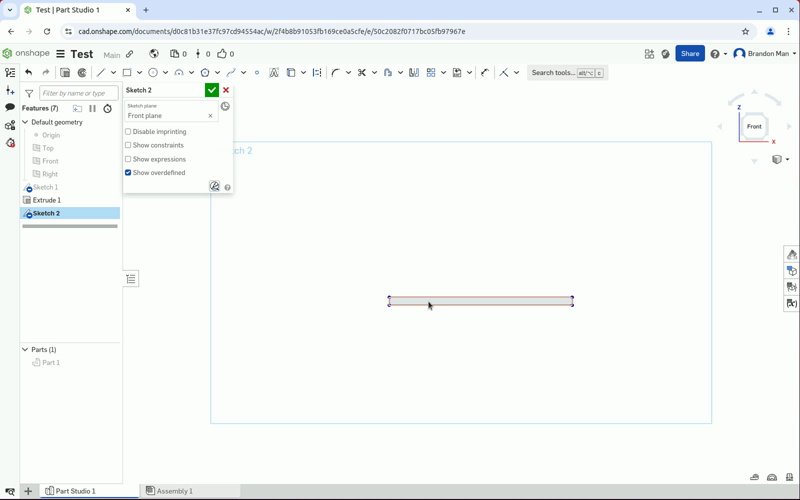
scroll(6)
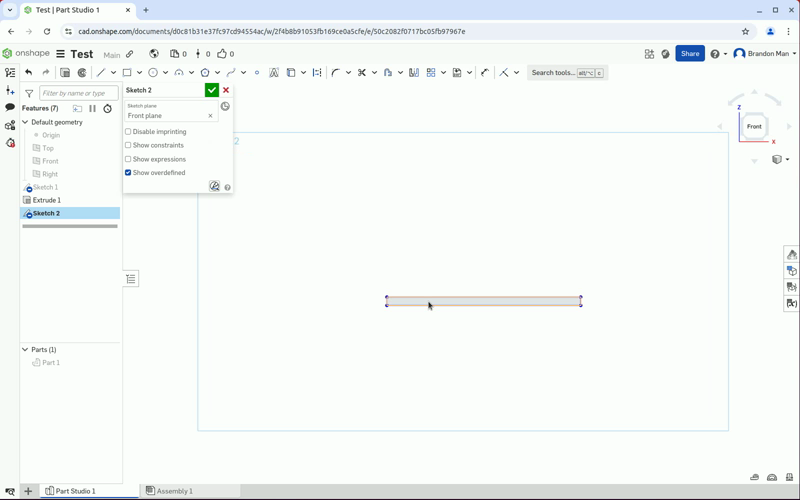
scroll(6)
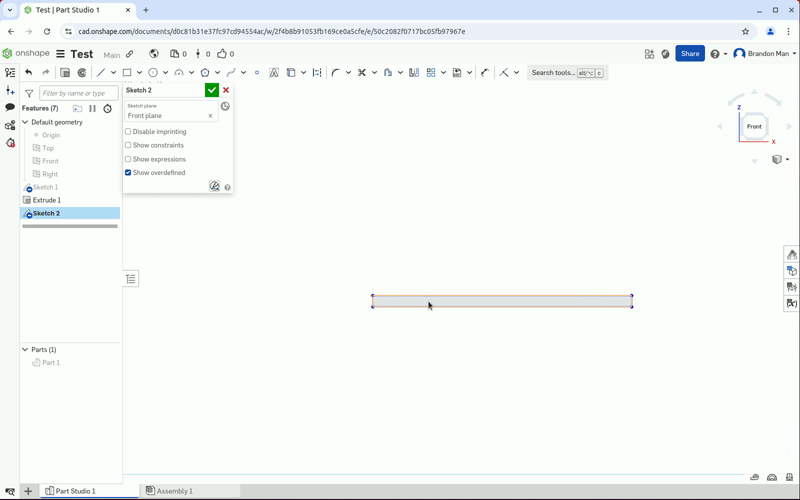
scroll(6)
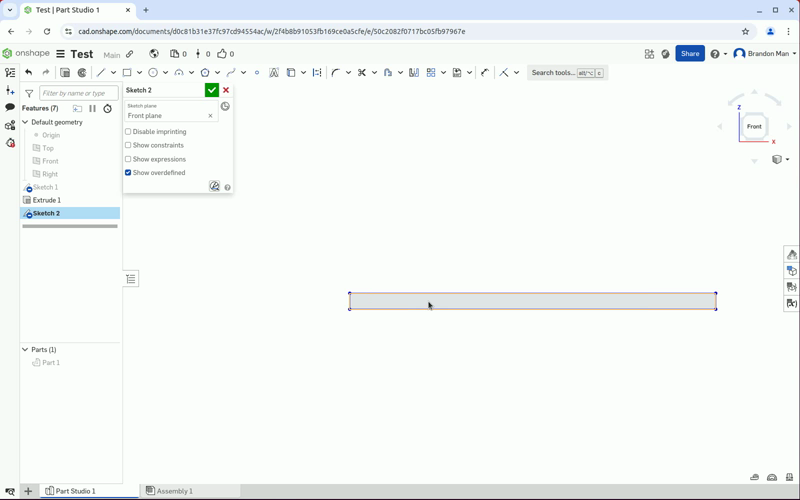
scroll(6)
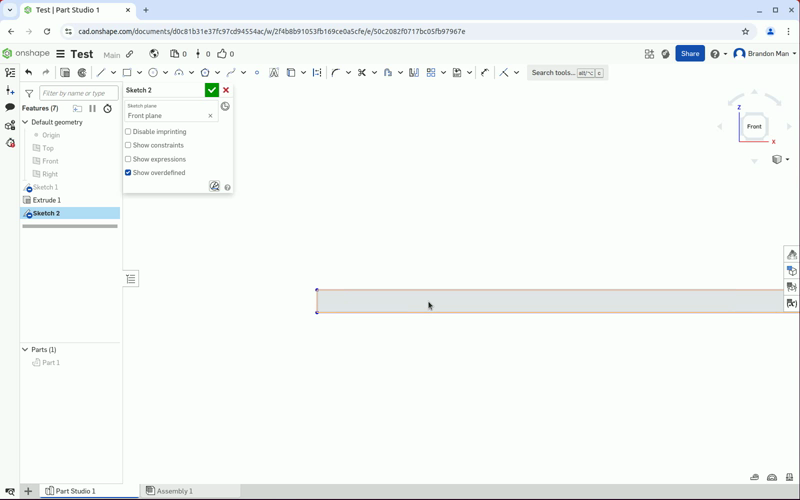
scroll(6)
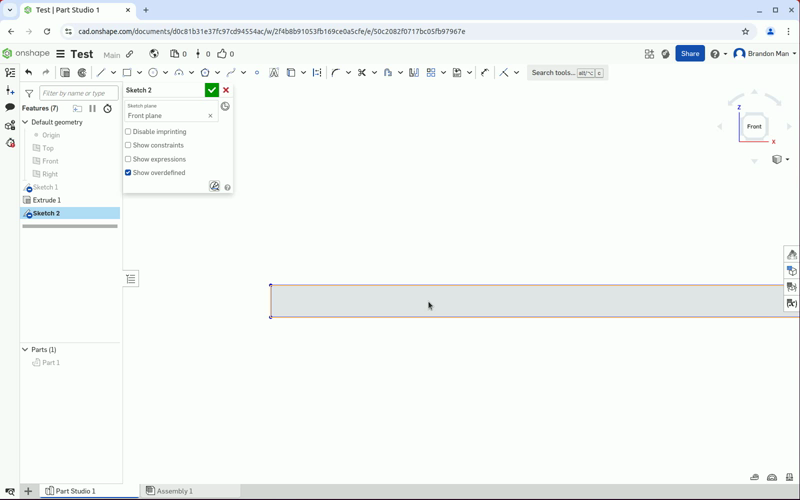
scroll(6)
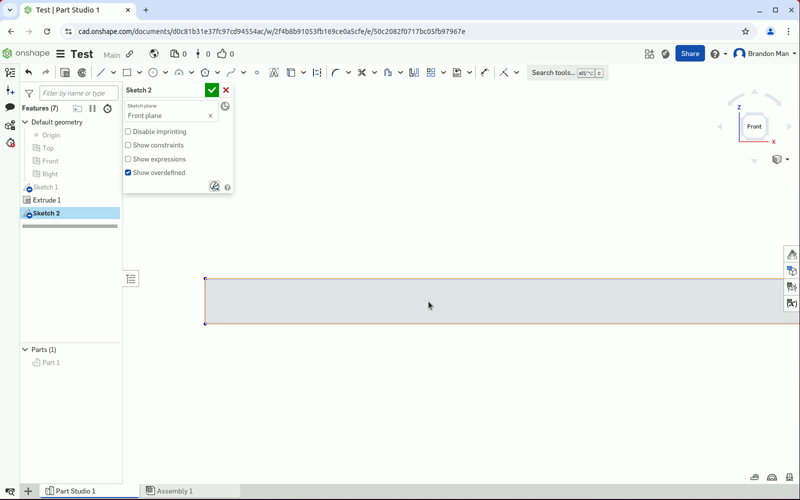
scroll(6)
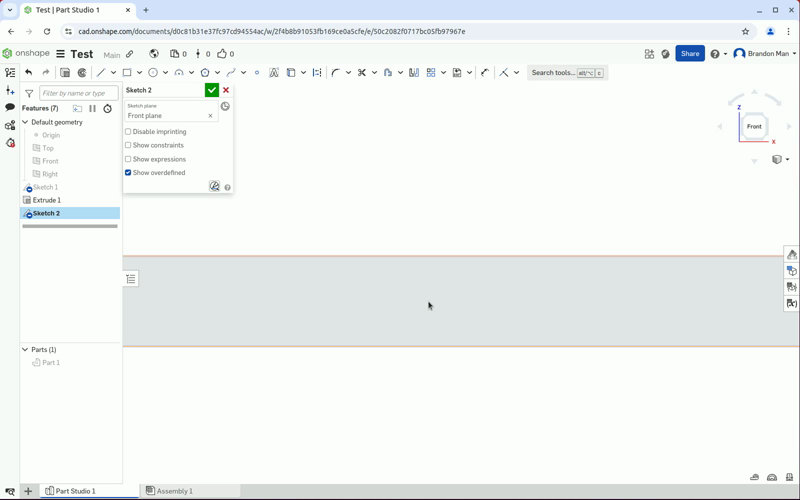
click(428, 301)
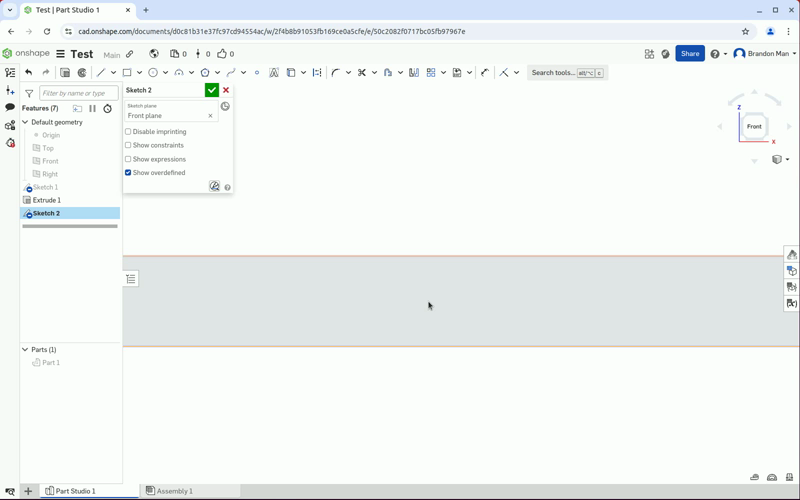
scroll(-6)
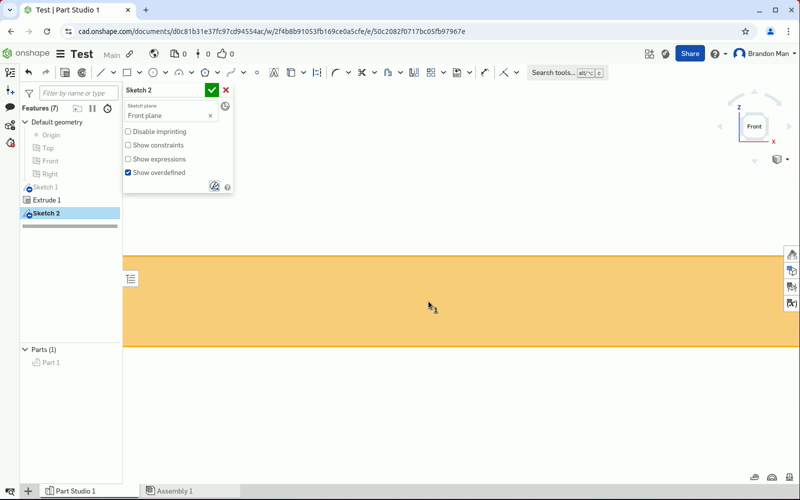
scroll(-6)
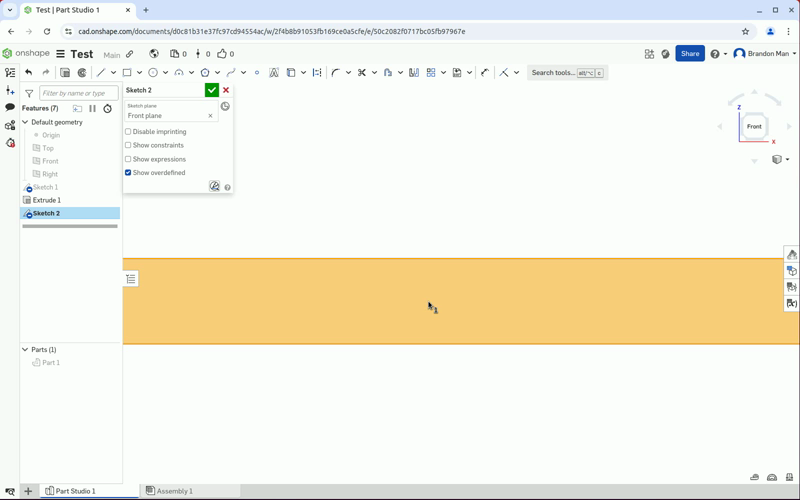
scroll(-6)
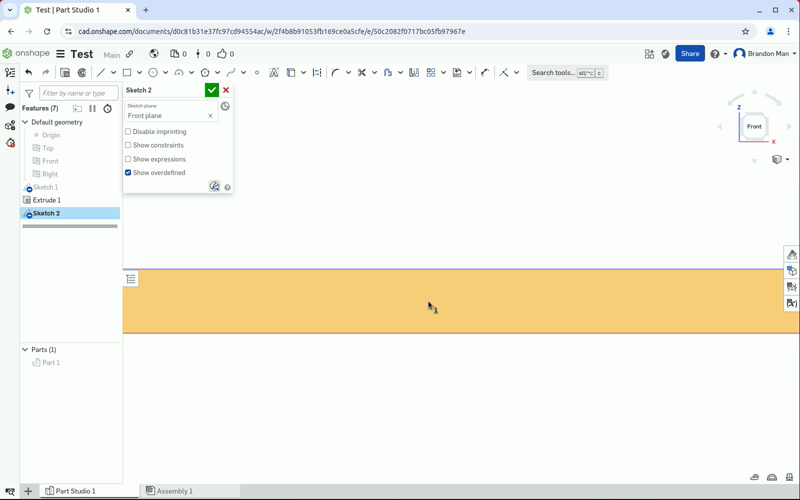
scroll(-6)
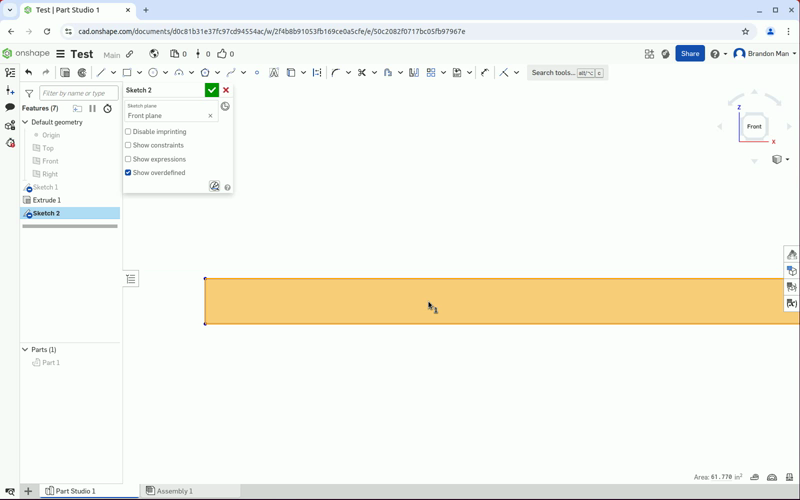
scroll(-6)
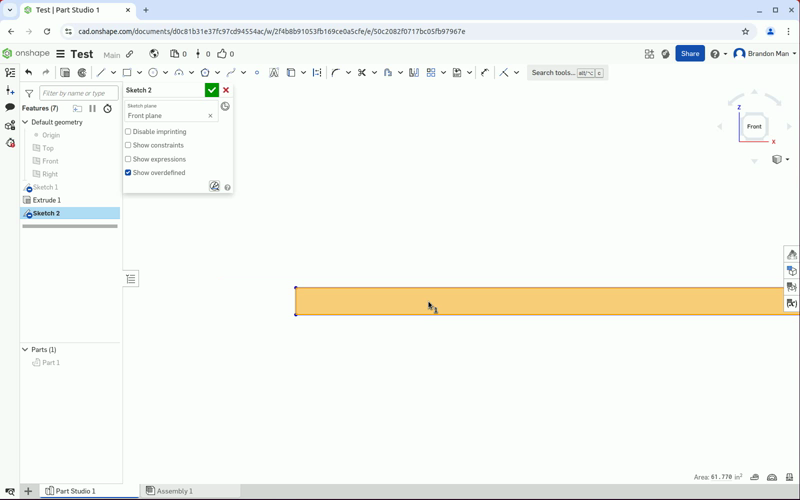
scroll(-6)
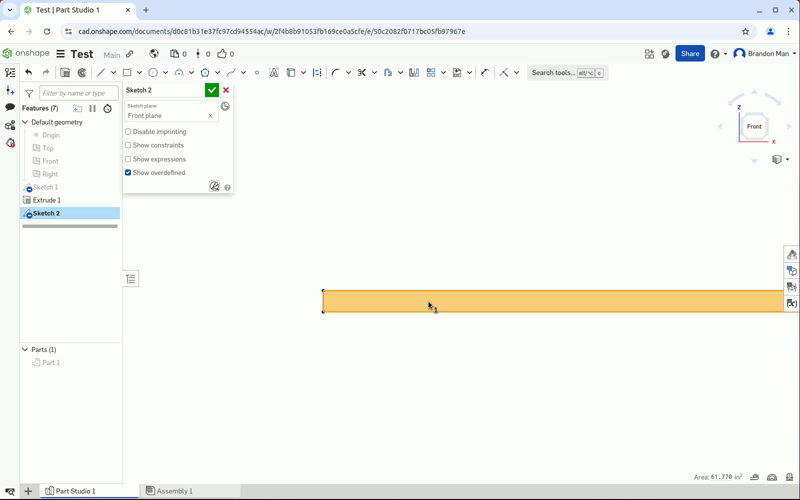
scroll(-6)
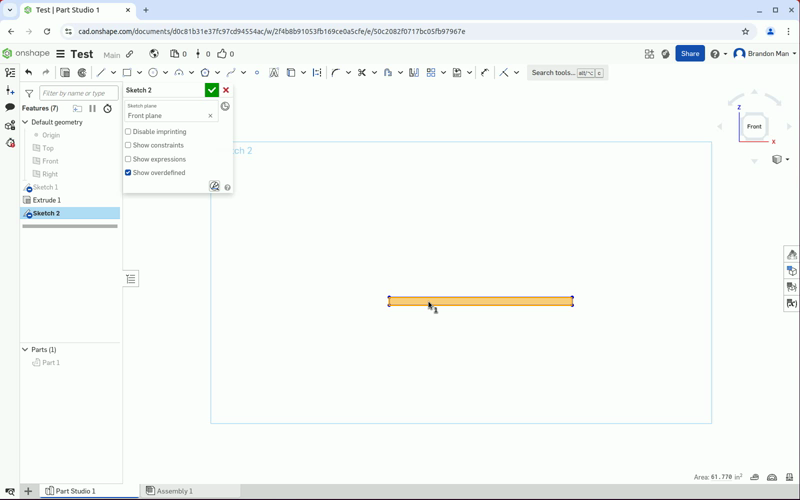
mouse_move(73, 352)
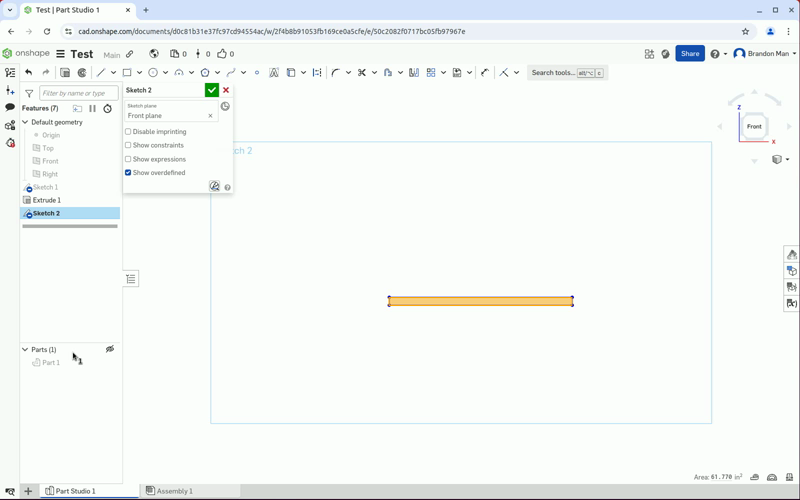
key(shift+y)
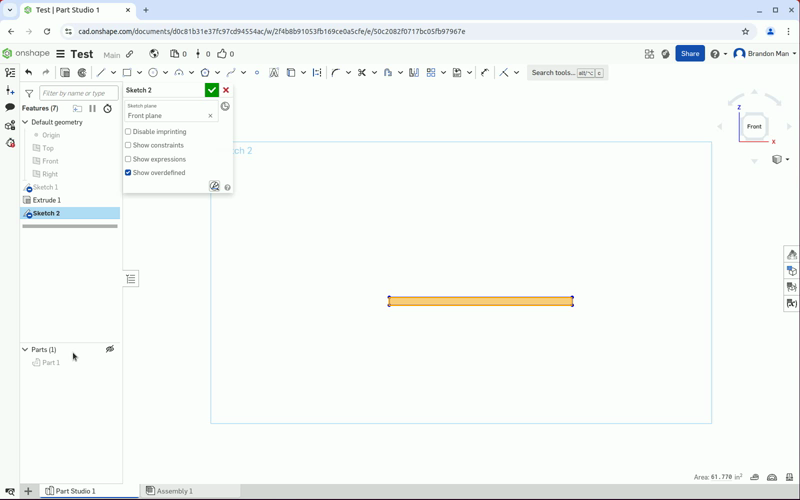
key(shift+e)
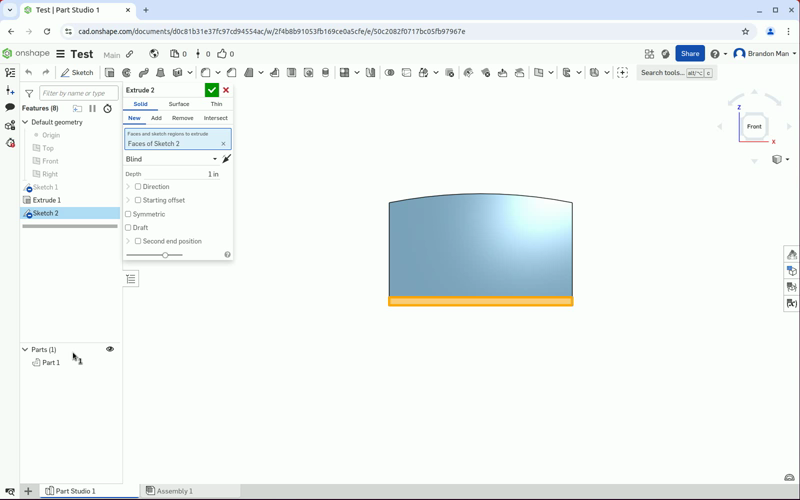
mouse_move(143, 106)
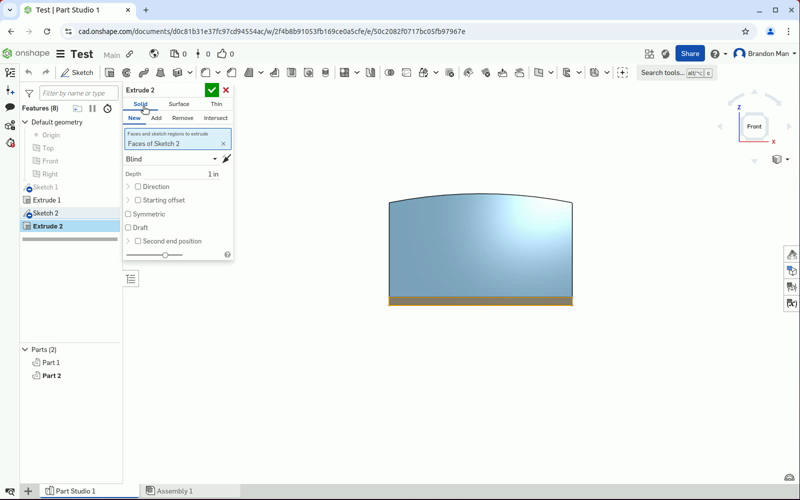
click(143, 106)
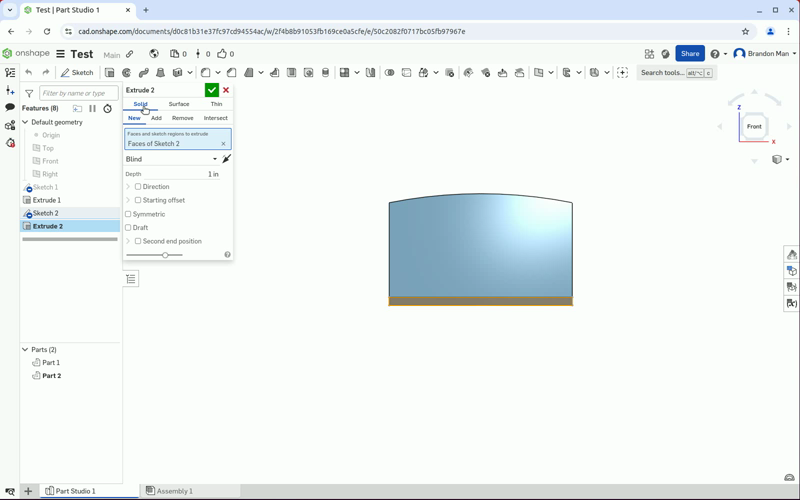
mouse_move(137, 120)
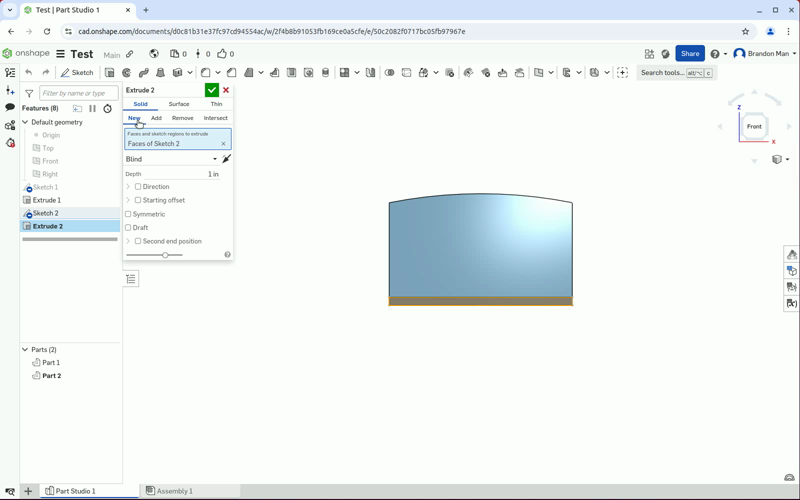
click(137, 120)
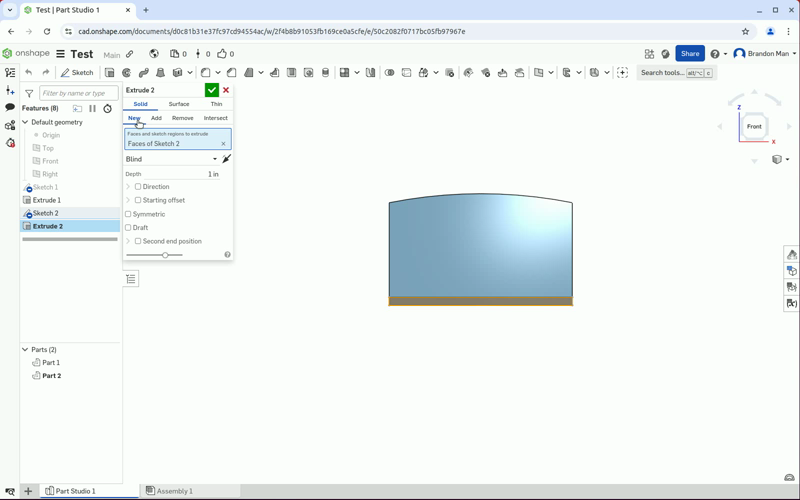
key(tab, 4)
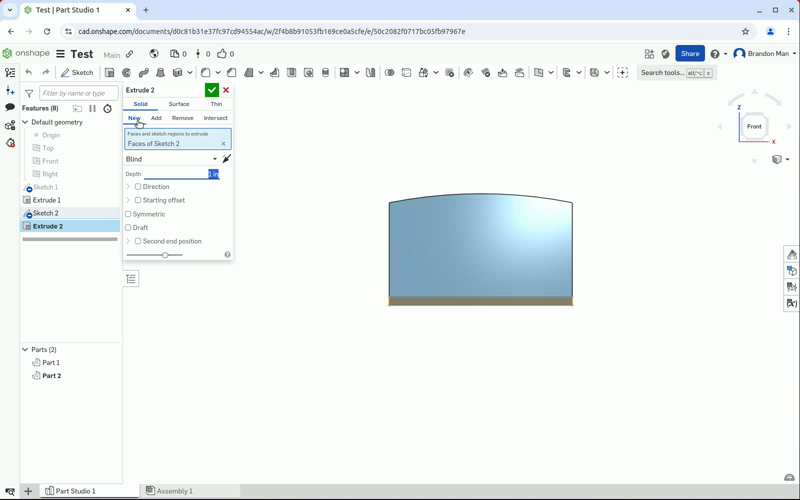
text(7.943)
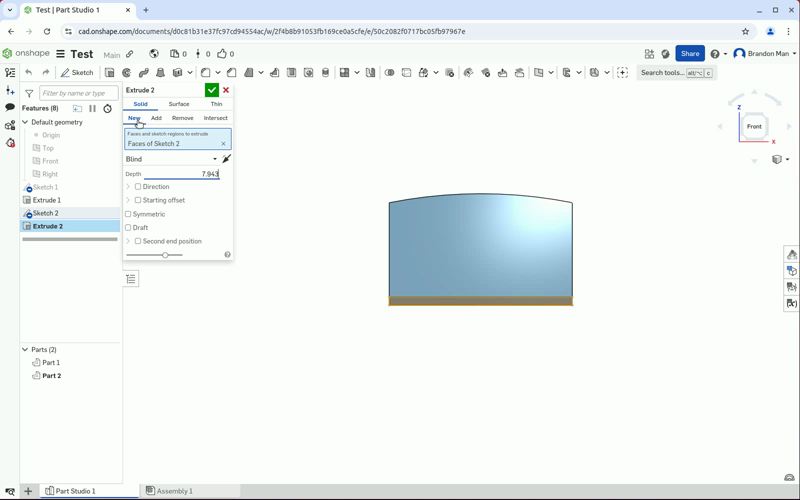
key(enter)
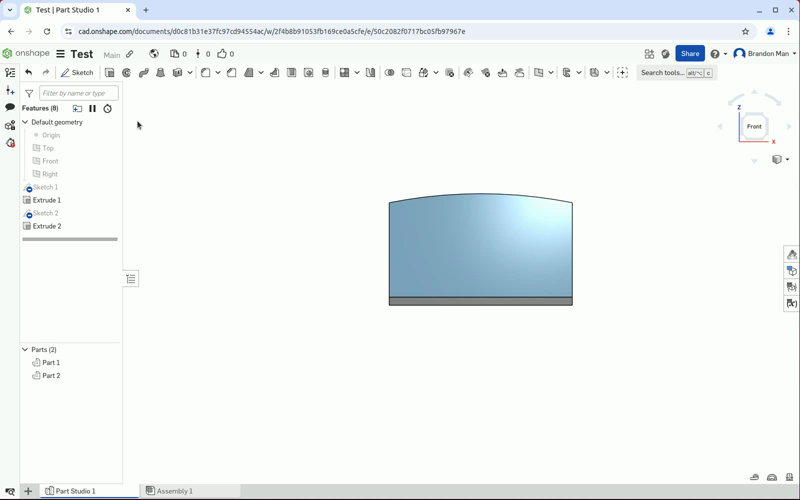
key(shift+h)
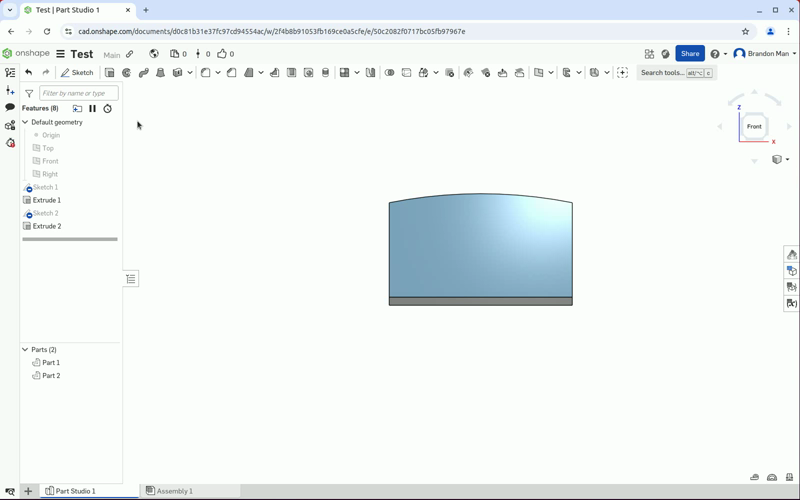
key(shift+h)
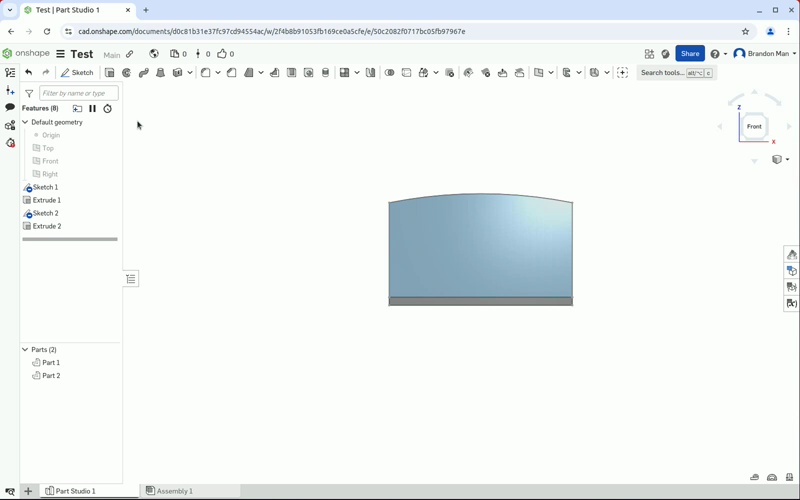
key(shift+7)
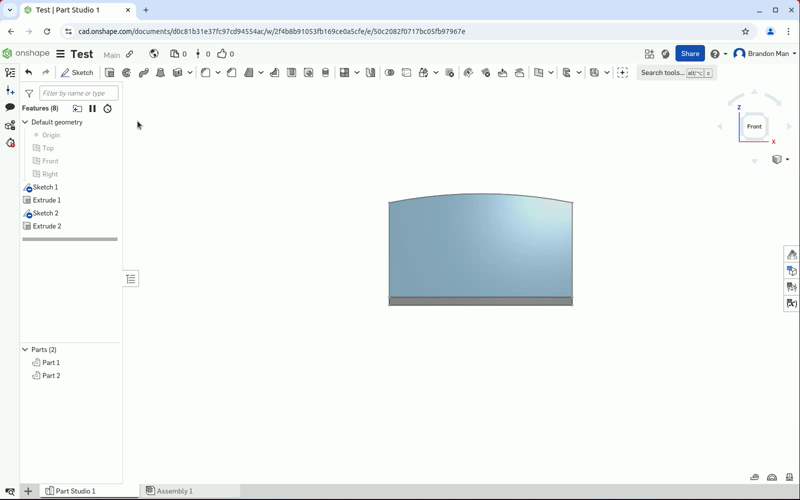
key(left, 2)
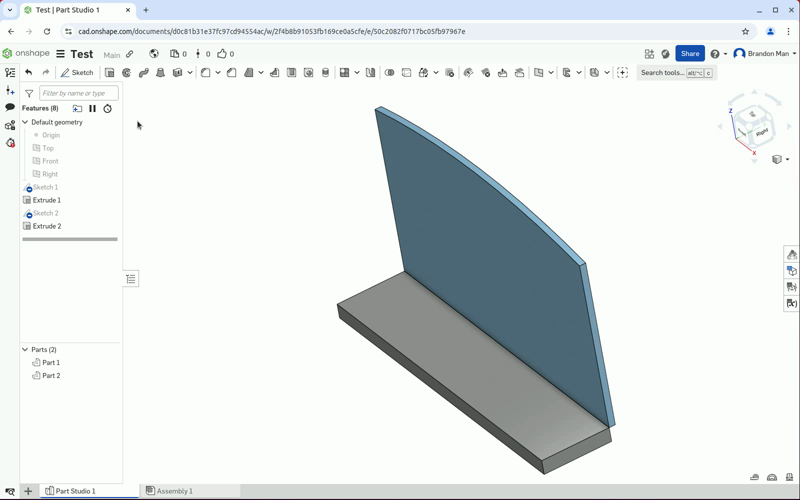
key(down, 2)
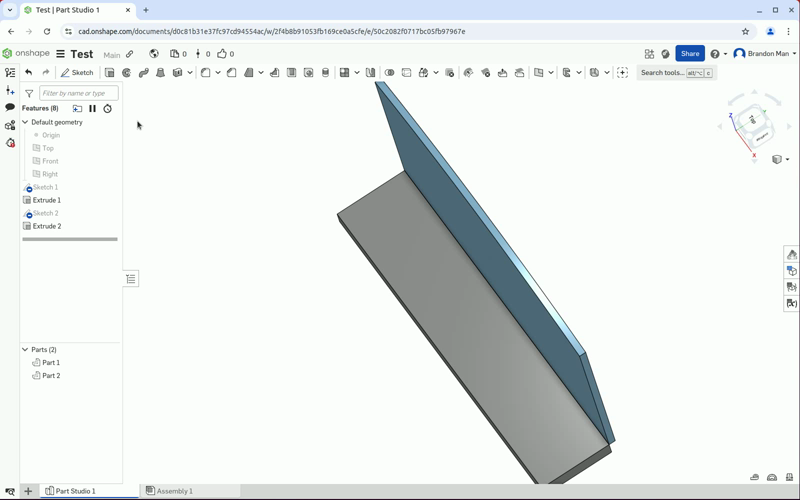
key(up, 2)
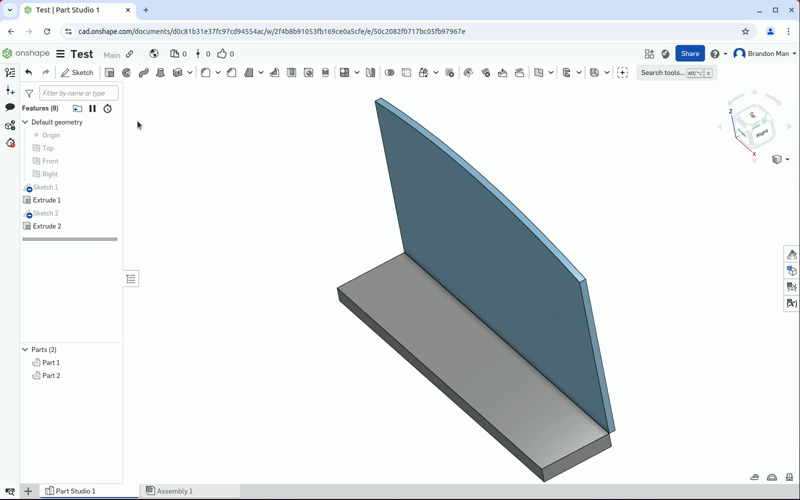
key(right, 2)
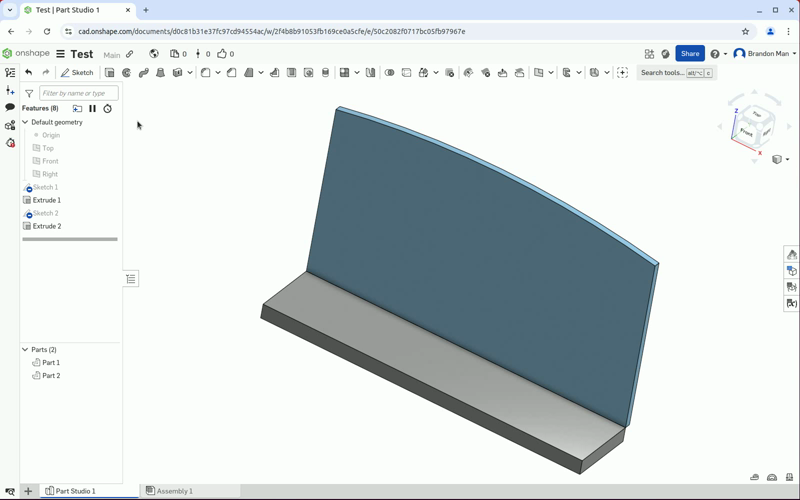
mouse_move(73, 189)
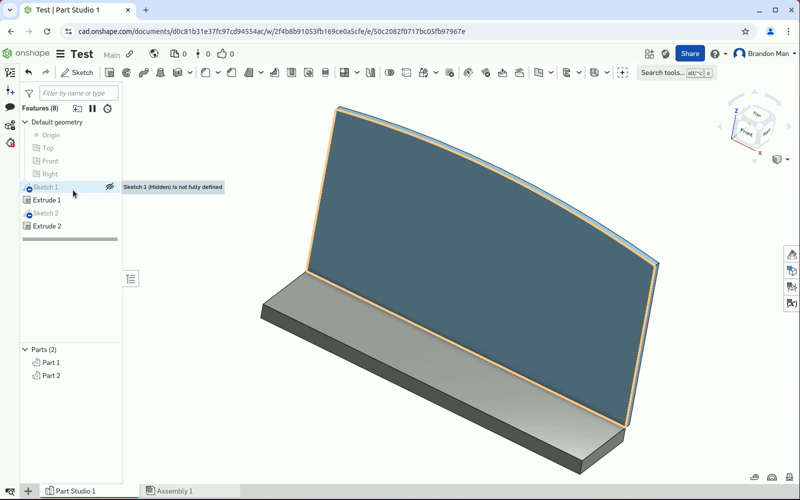
click(73, 189)